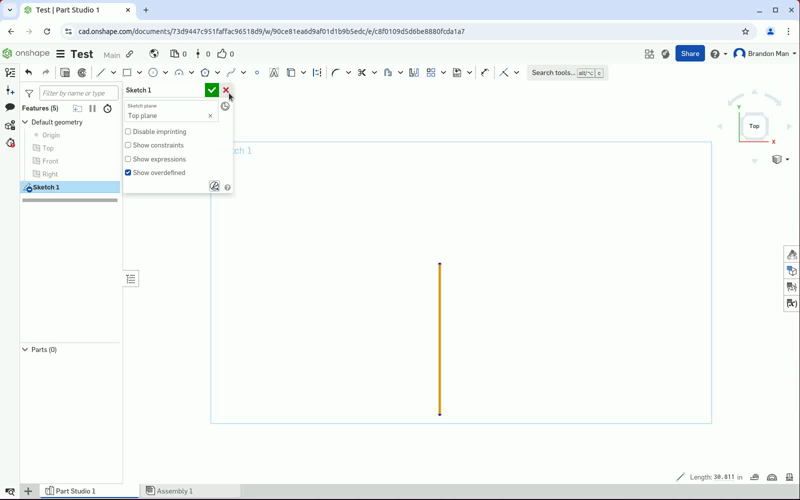
key(shift+h)
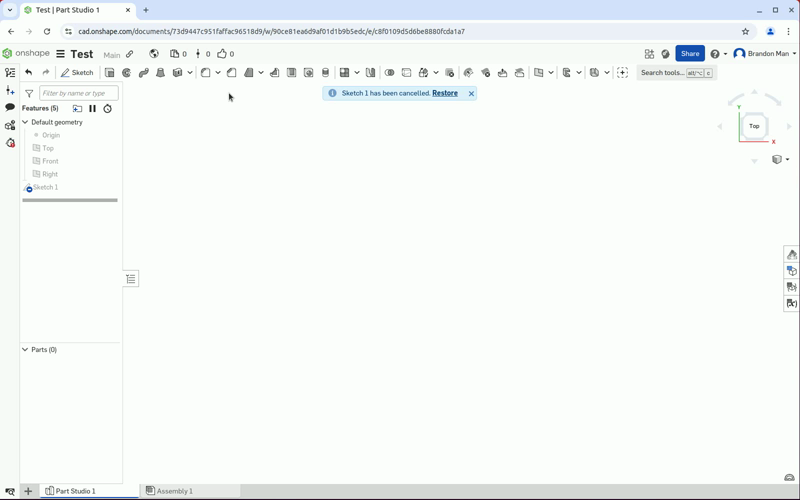
mouse_move(73, 352)
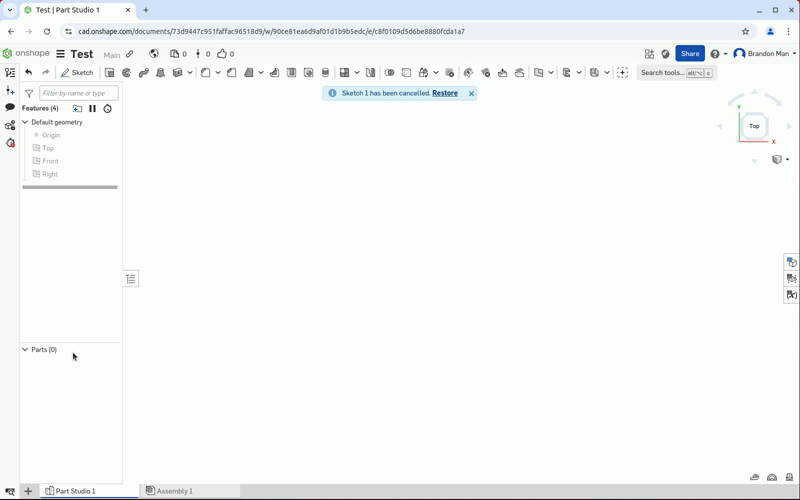
key(y)
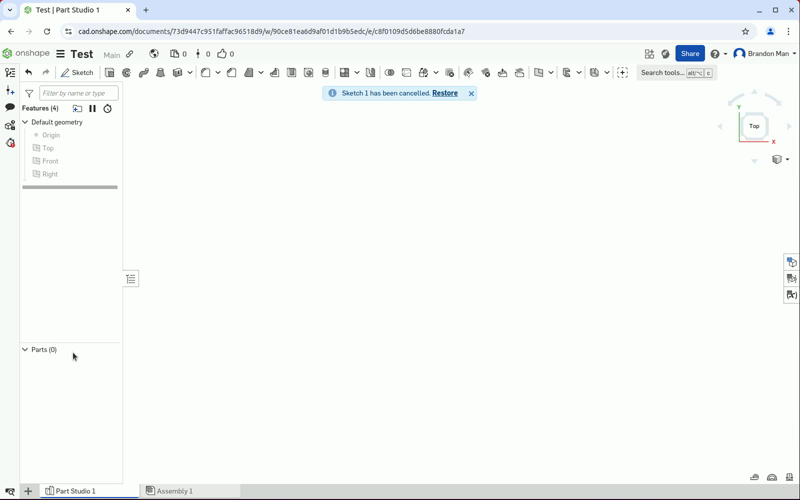
key(shift+p)
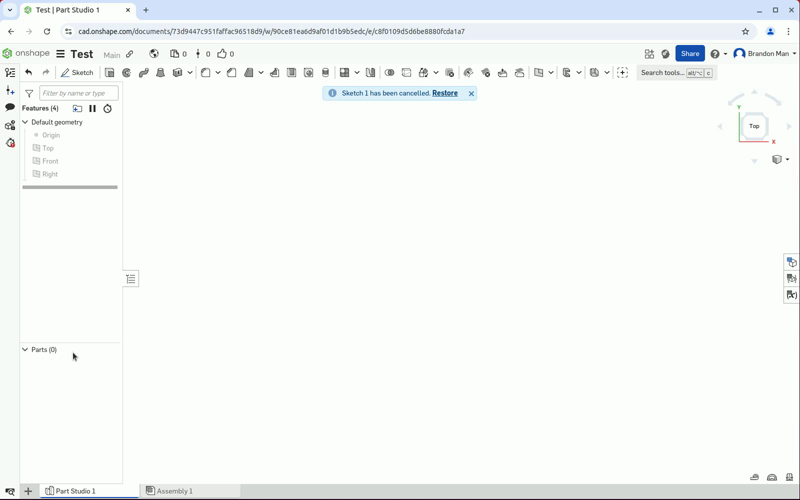
key(space)
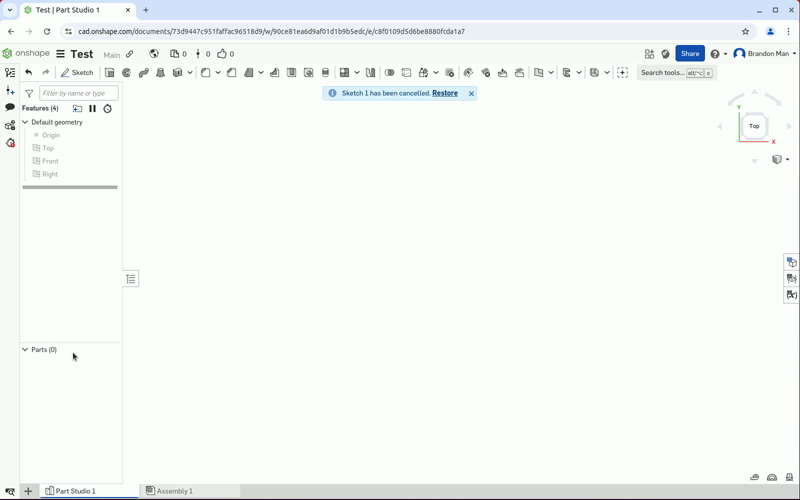
key_down(shift)
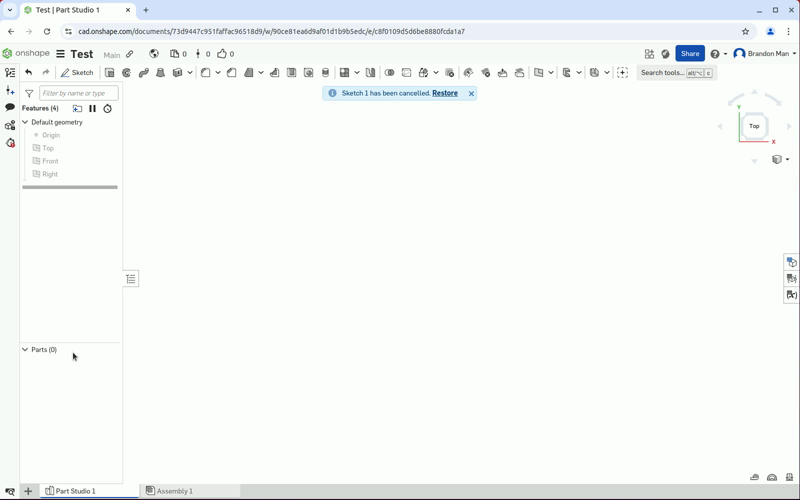
key(up)
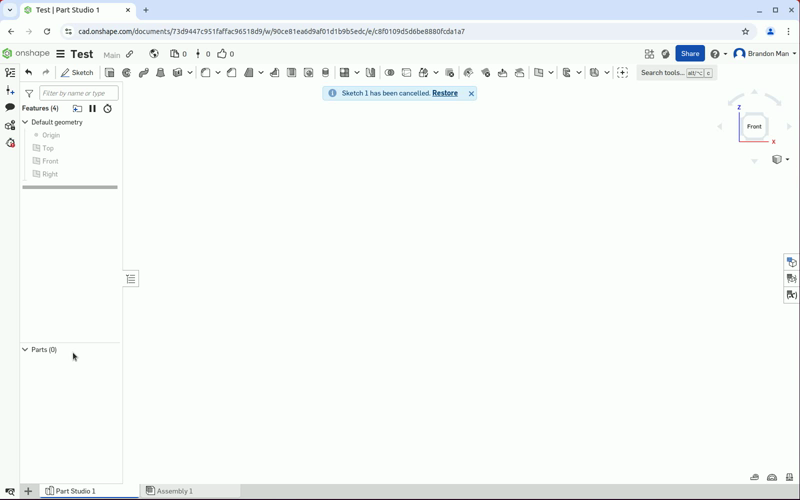
key_up(shift)
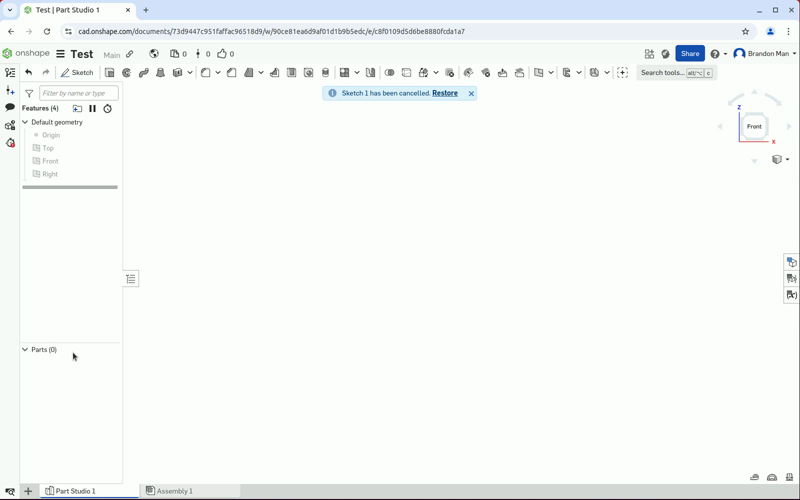
mouse_move(73, 352)
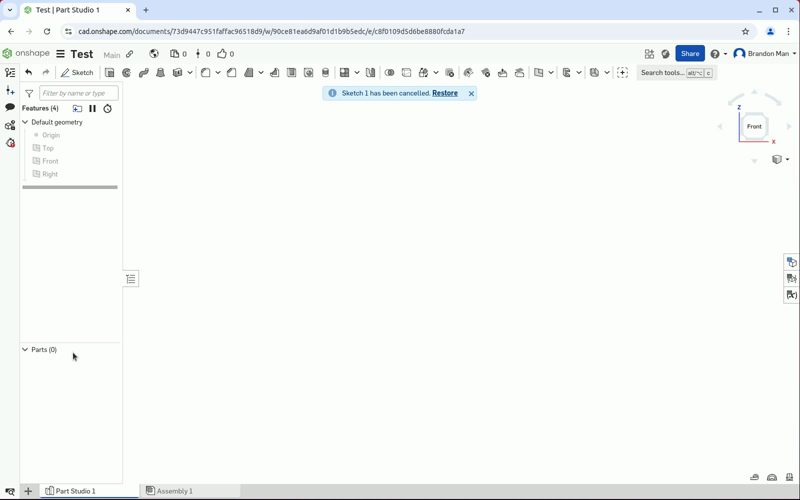
key(shift+y)
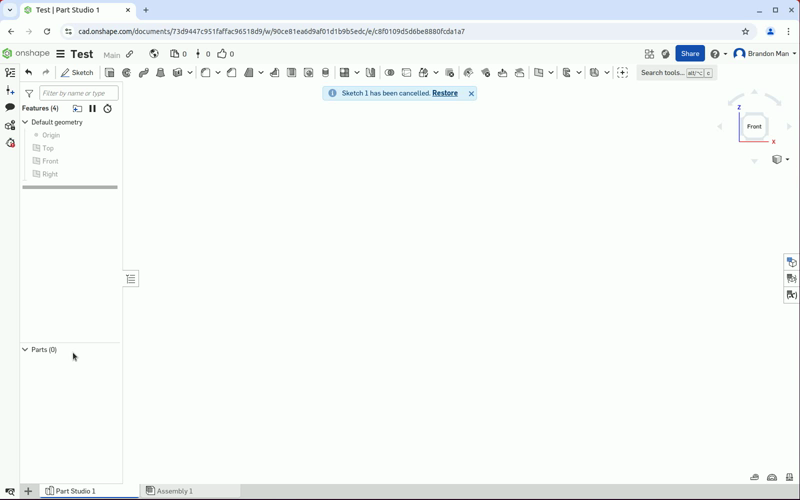
key(shift+s)
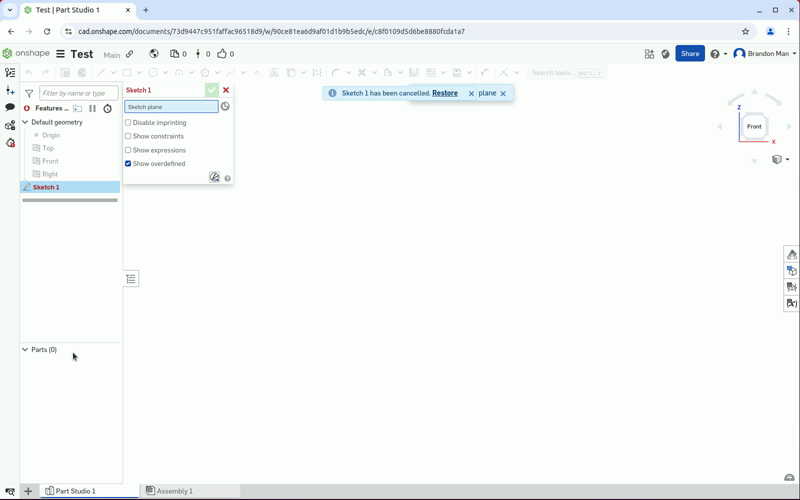
mouse_move(73, 163)
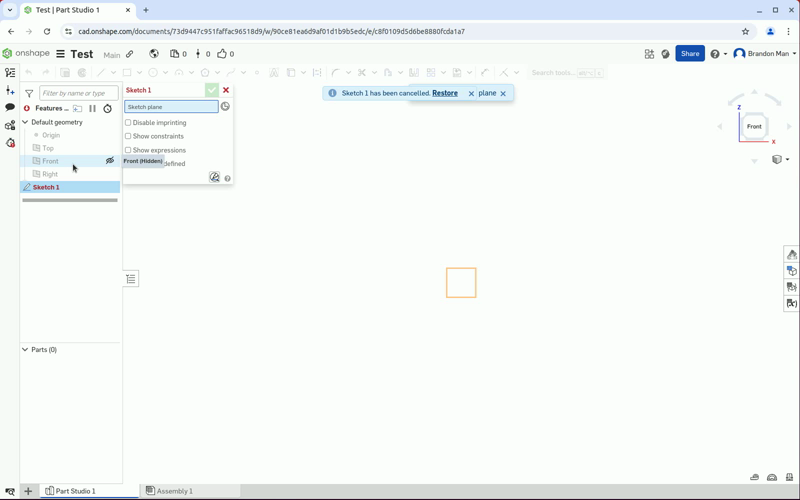
click(73, 163)
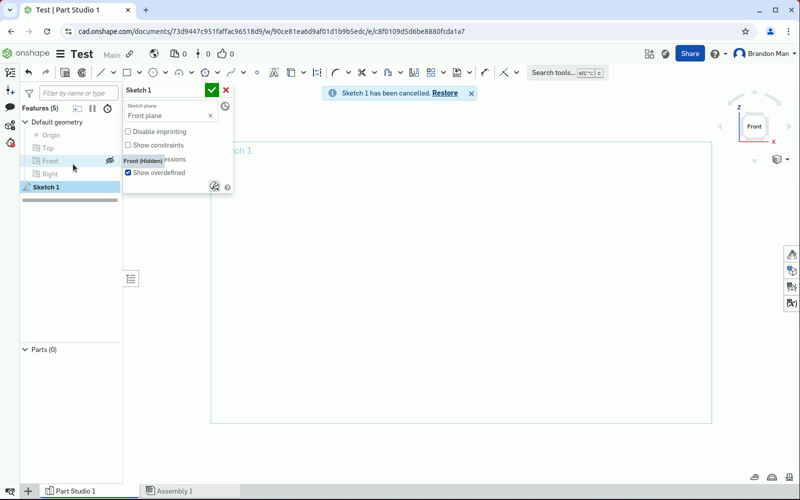
mouse_move(73, 352)
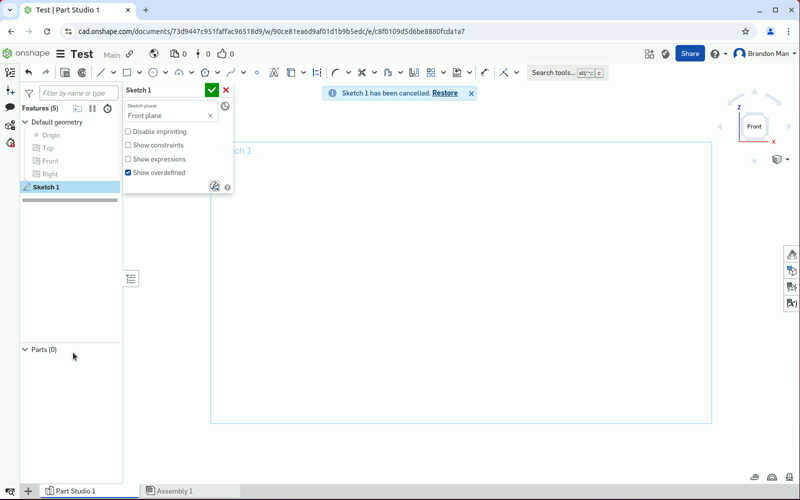
key(y)
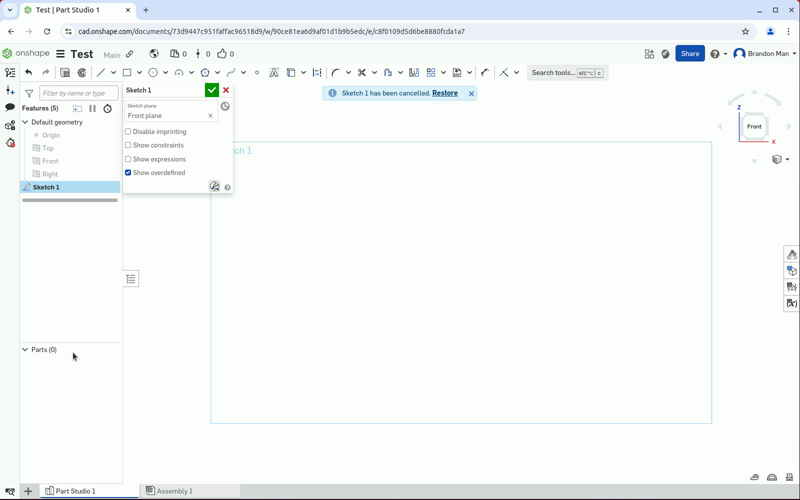
key(l)
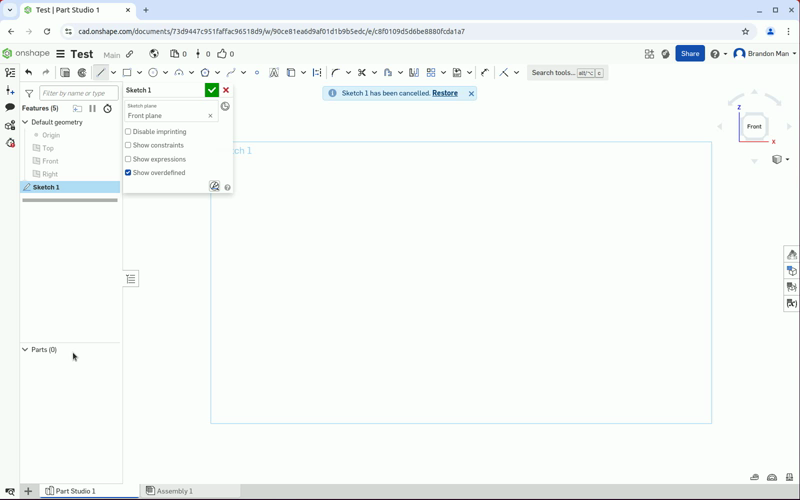
key_down(shift)
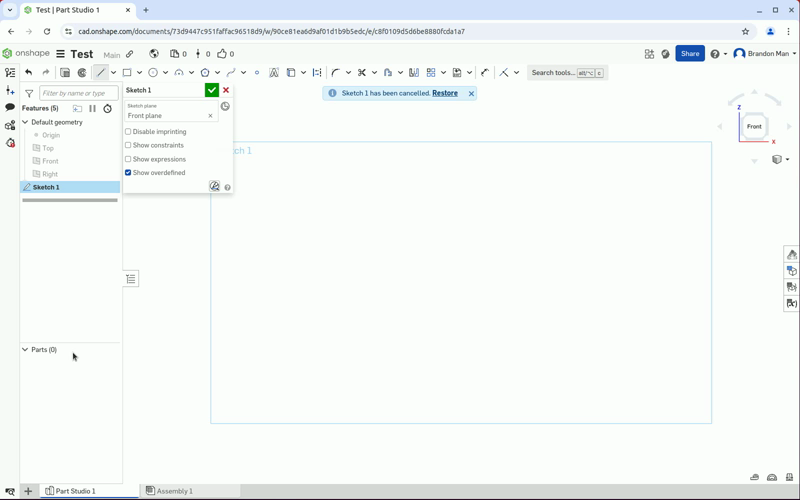
mouse_move(348, 282)
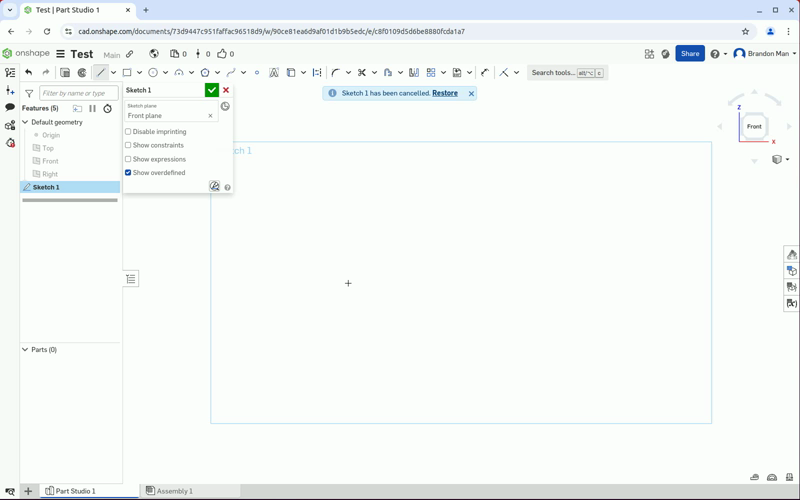
click(348, 282)
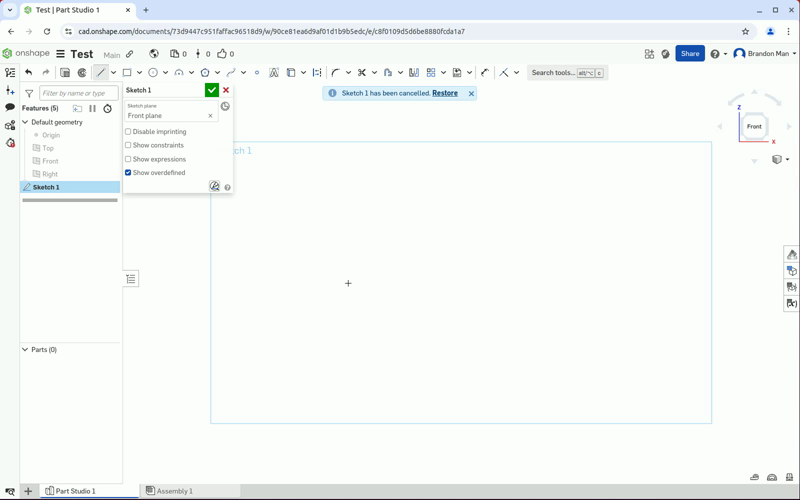
key_up(shift)
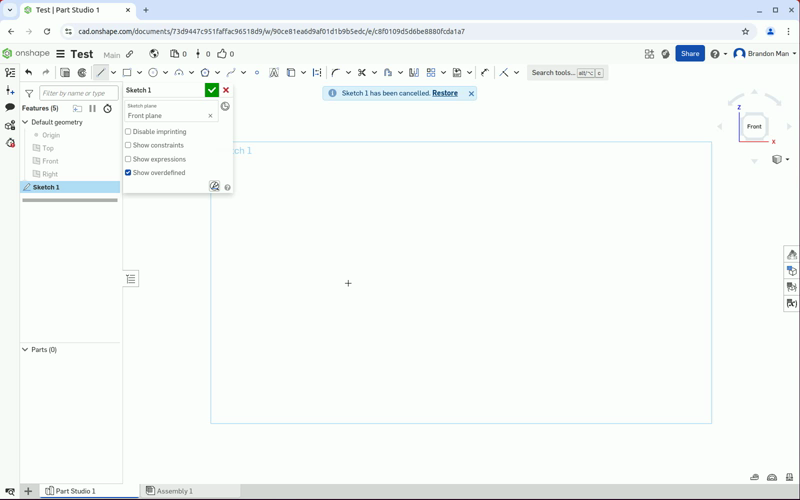
key_down(shift)
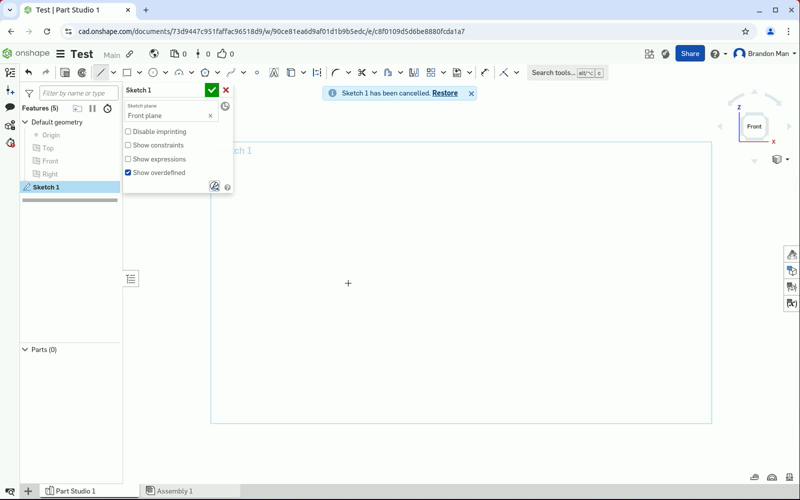
mouse_move(460, 282)
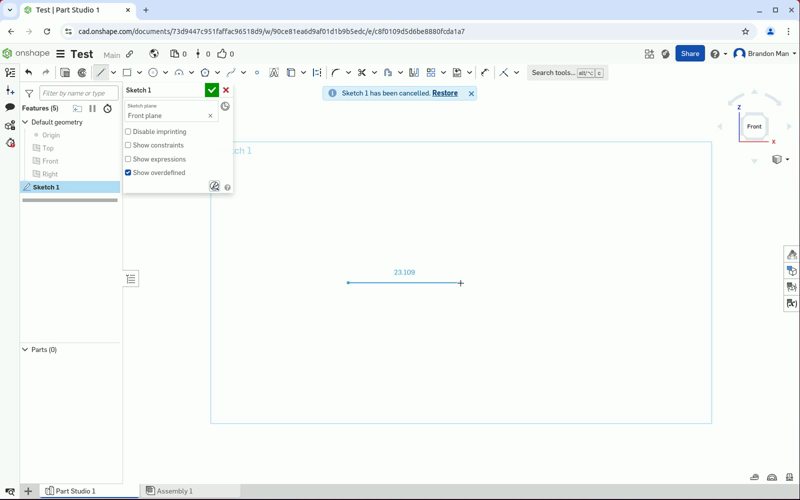
click(460, 282)
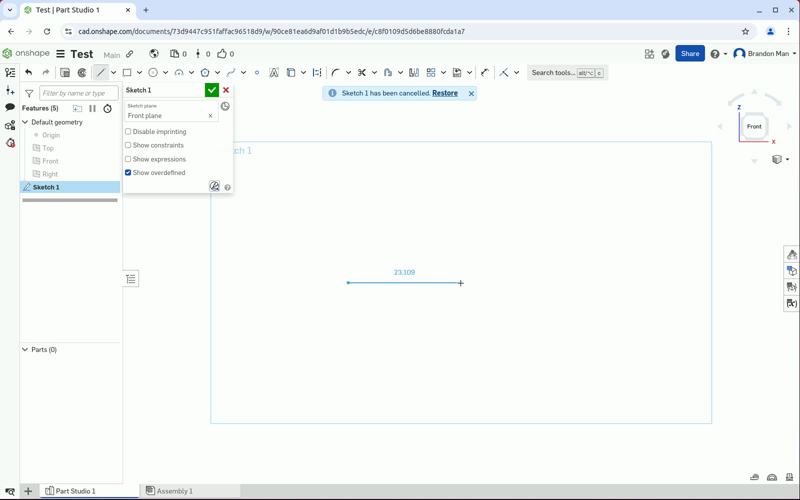
key_up(shift)
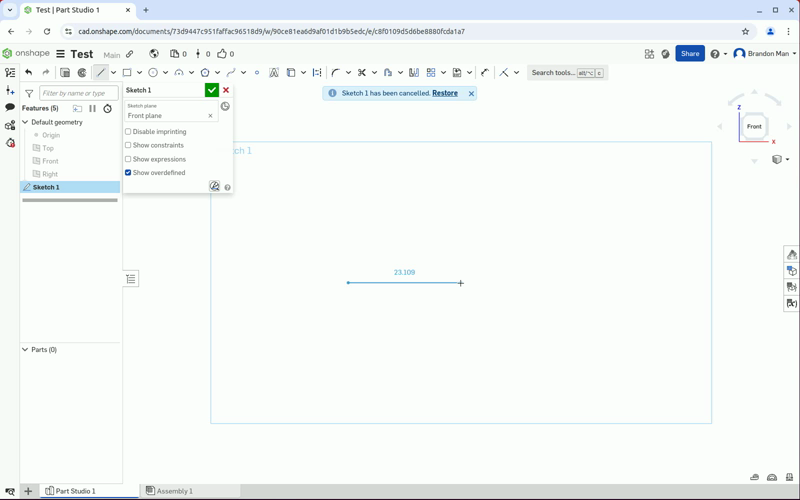
key_down(shift)
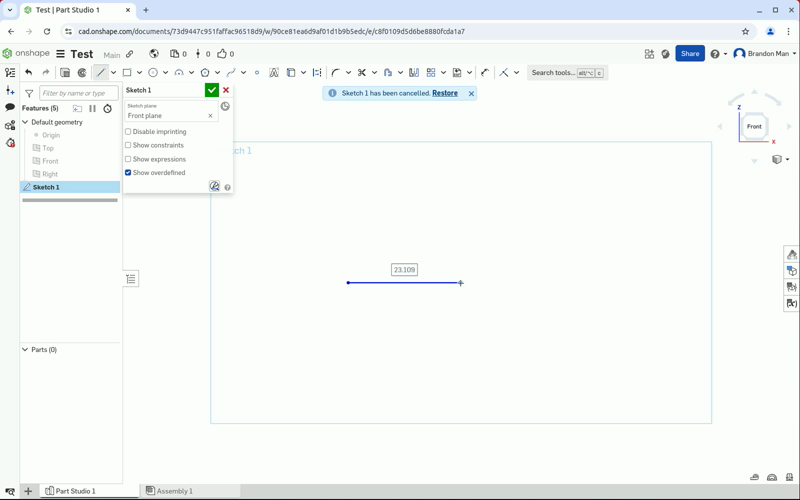
mouse_move(460, 170)
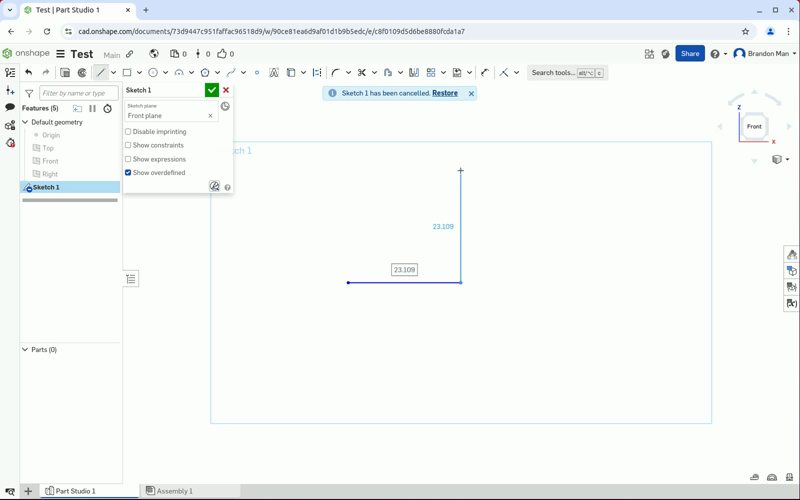
click(460, 170)
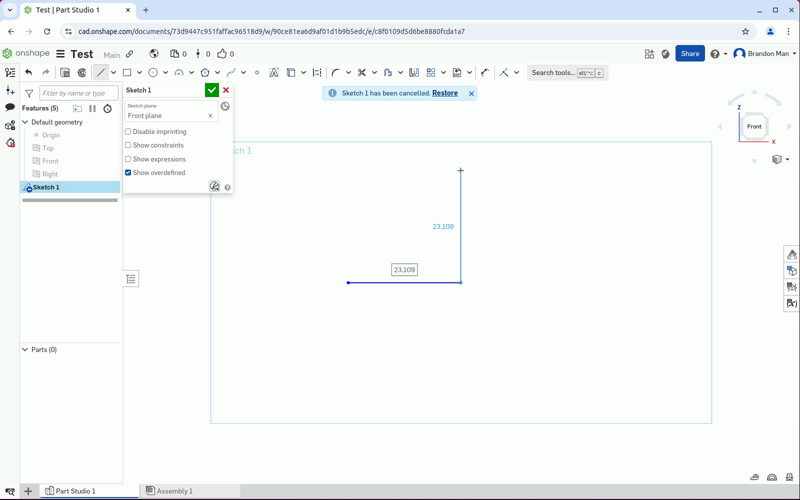
key_up(shift)
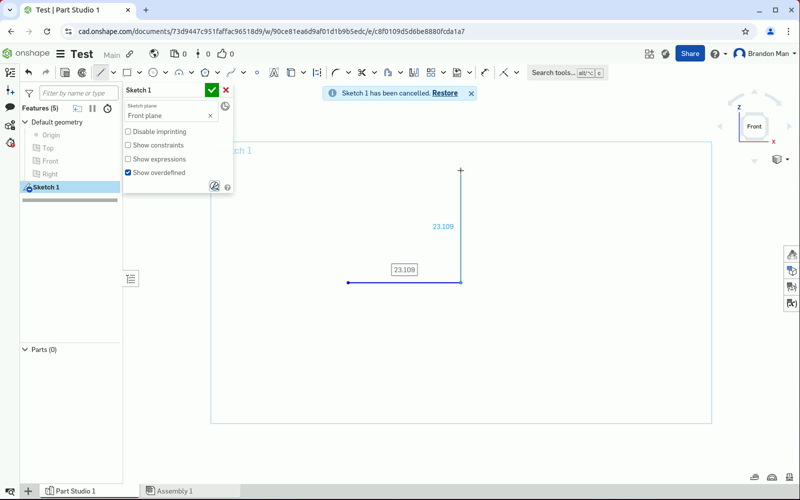
key_down(shift)
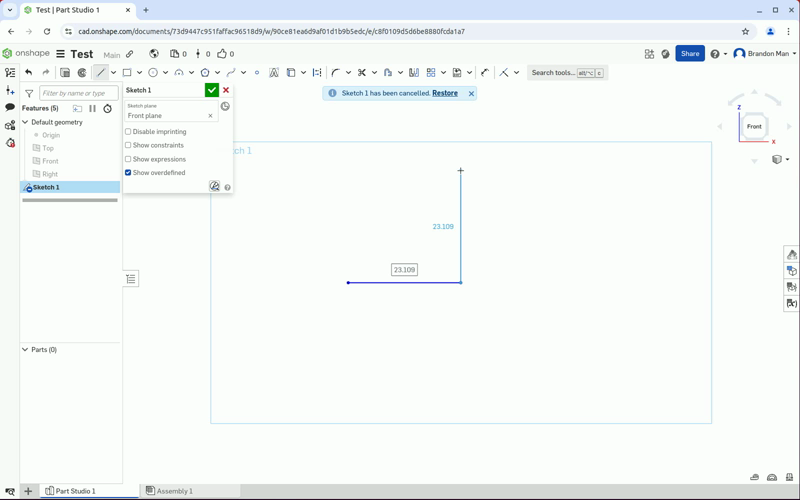
mouse_move(348, 170)
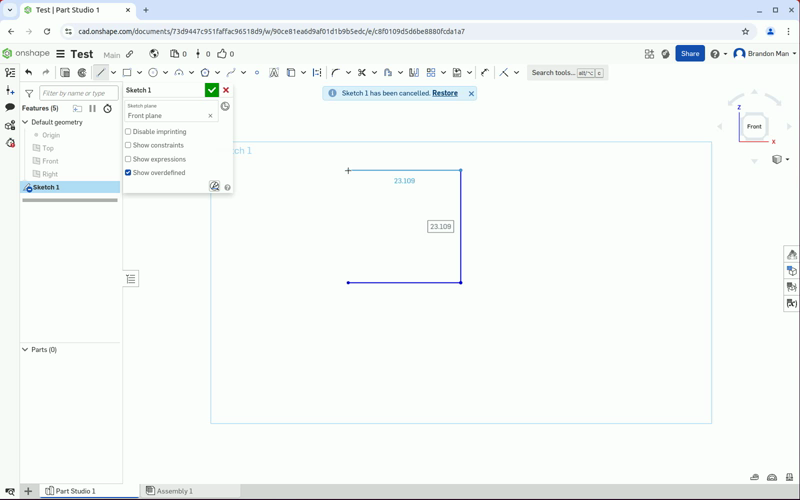
click(348, 170)
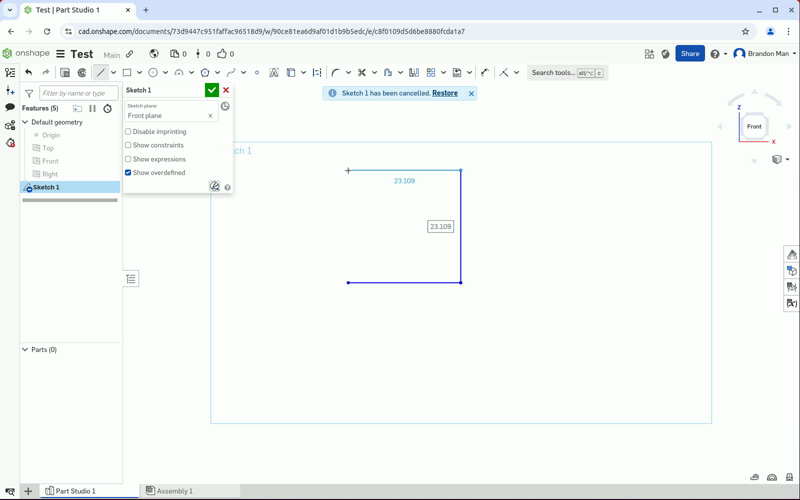
key_up(shift)
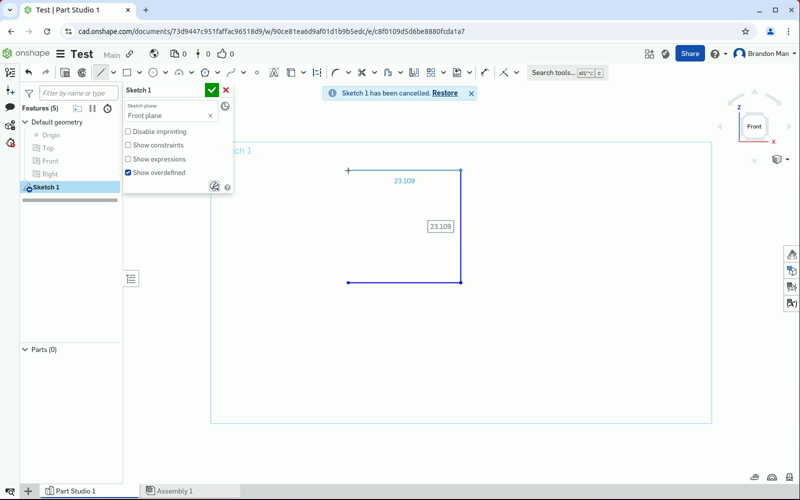
key_down(shift)
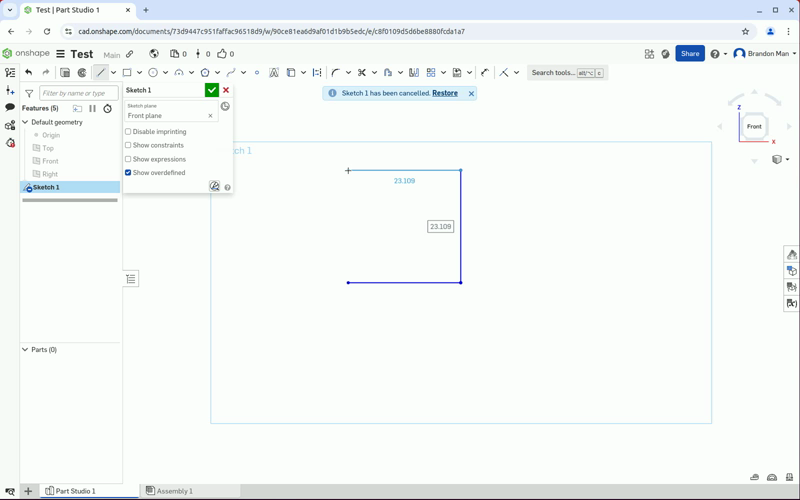
mouse_move(348, 282)
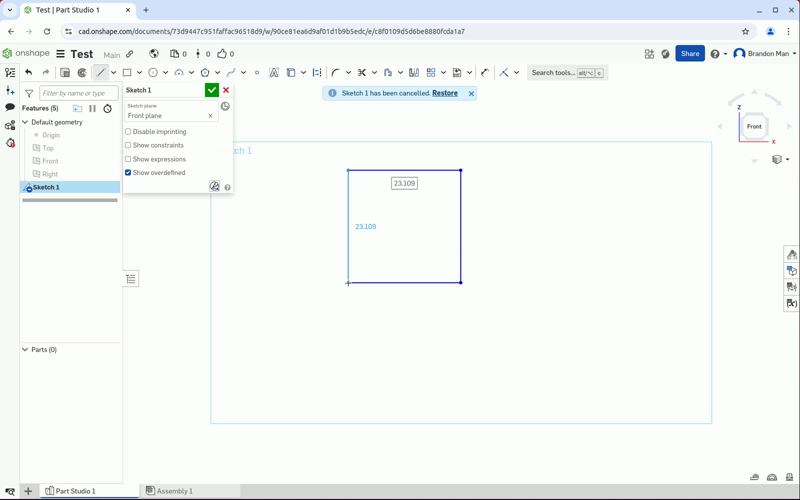
key_up(shift)
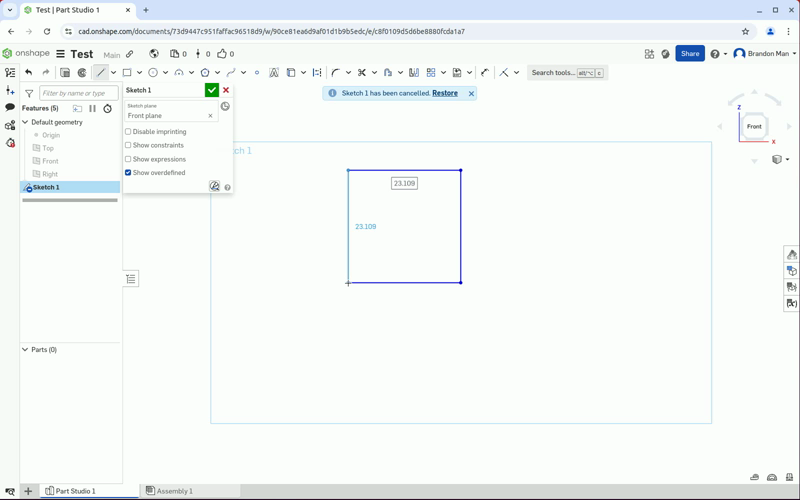
click(348, 282)
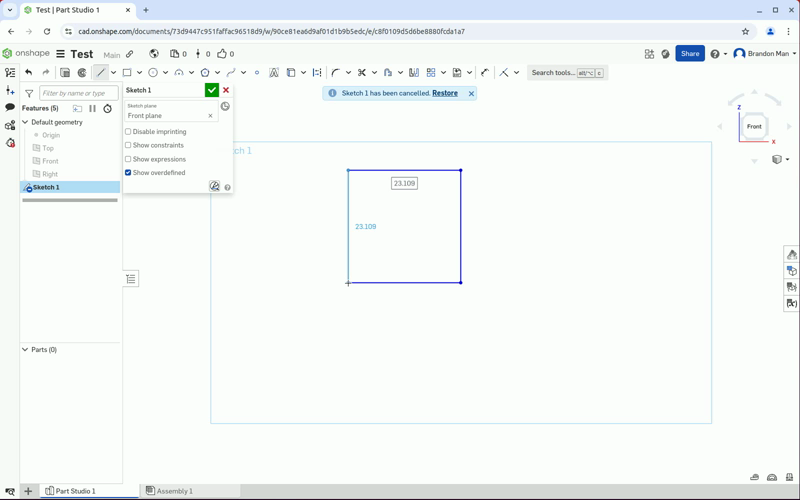
key(esc)
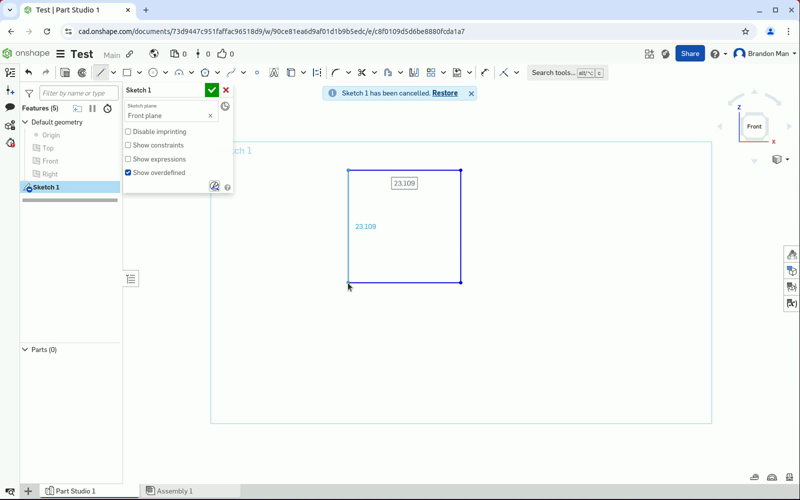
mouse_move(424, 215)
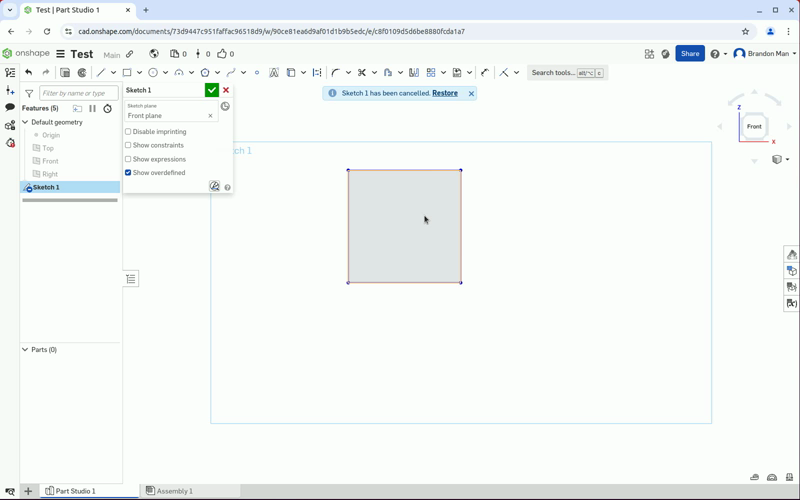
click(424, 215)
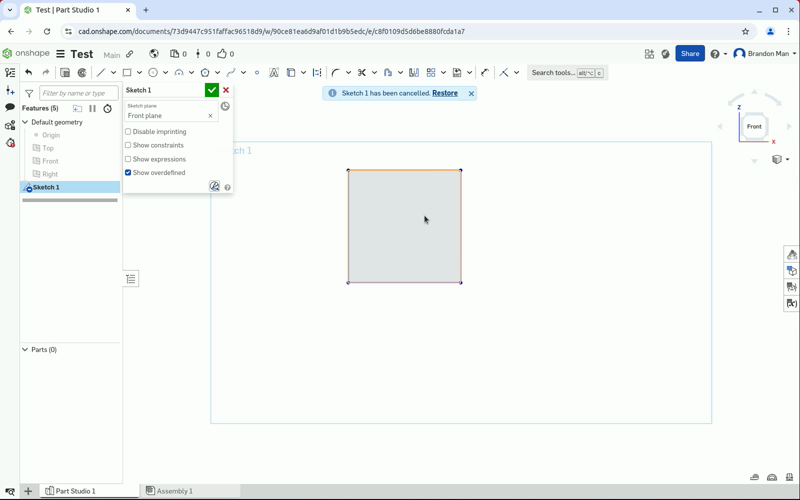
mouse_move(73, 352)
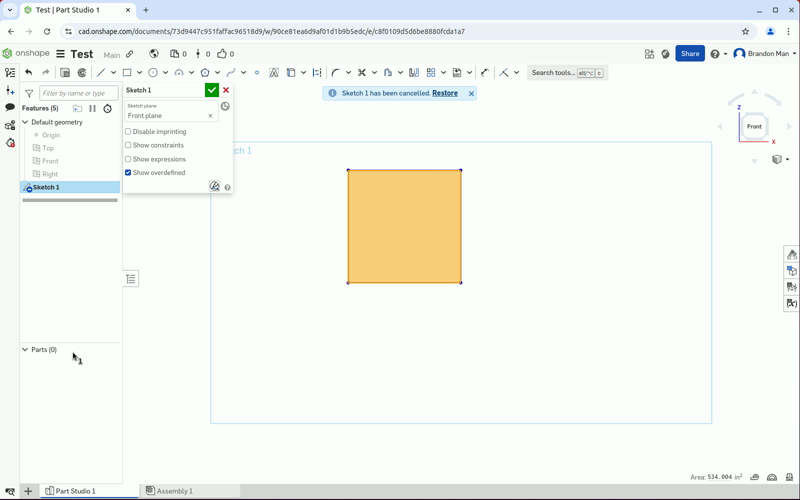
key(shift+y)
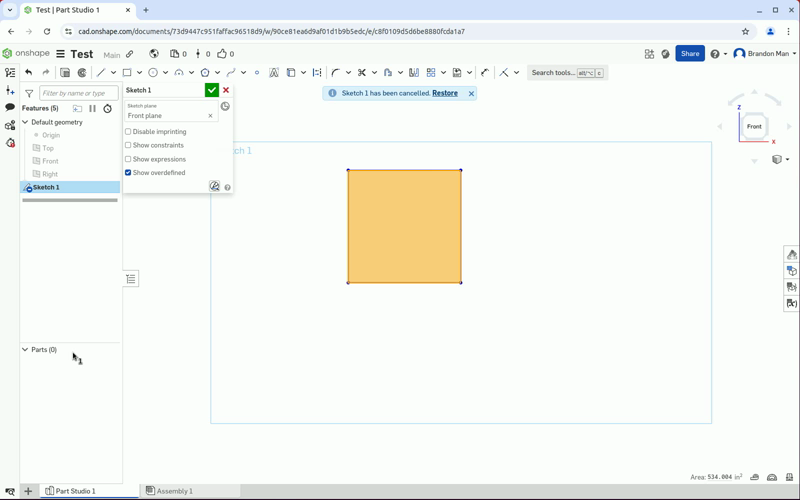
key(shift+e)
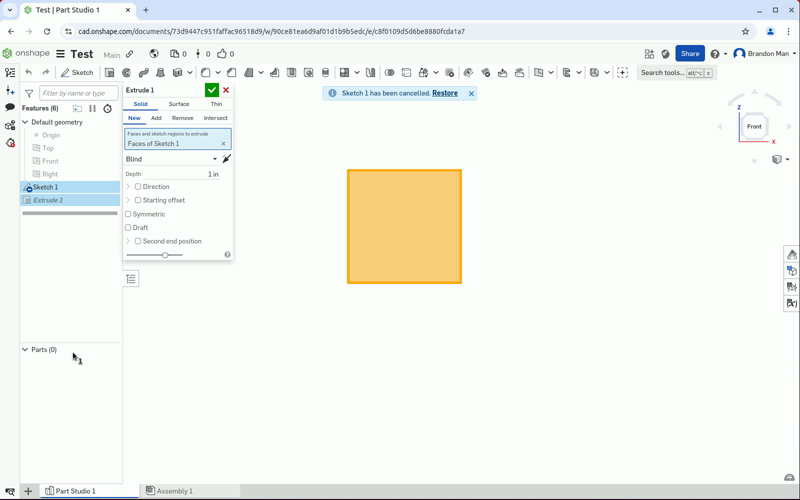
mouse_move(143, 106)
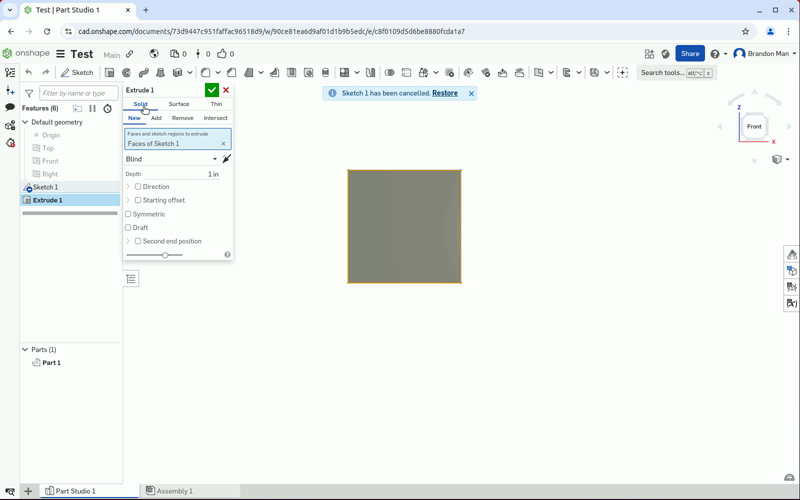
click(143, 106)
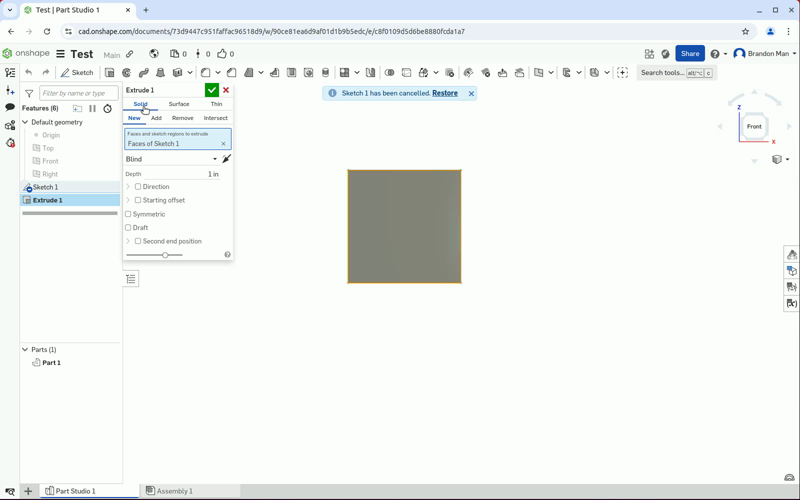
mouse_move(137, 120)
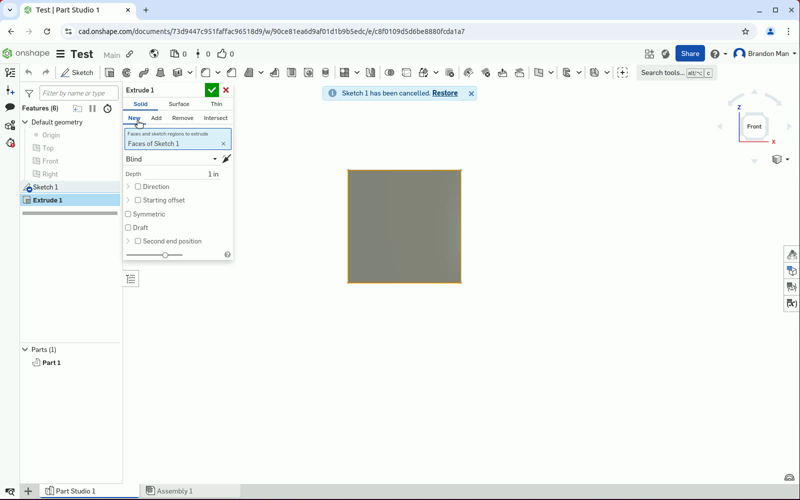
click(137, 120)
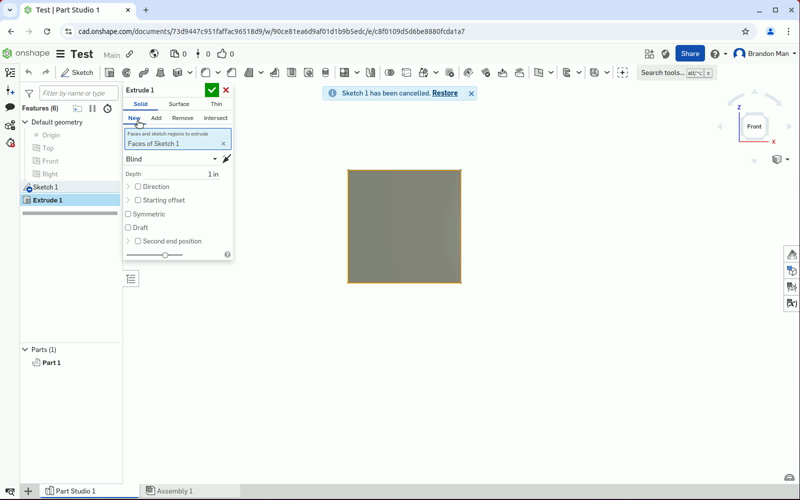
key(tab, 4)
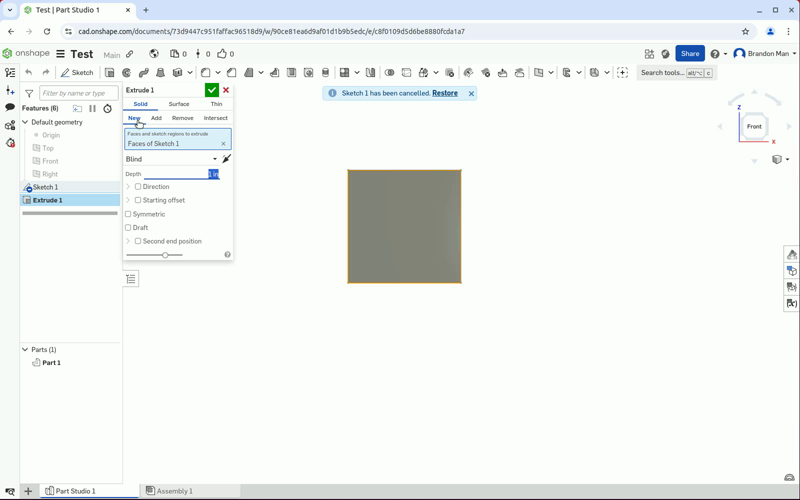
text(23.108)
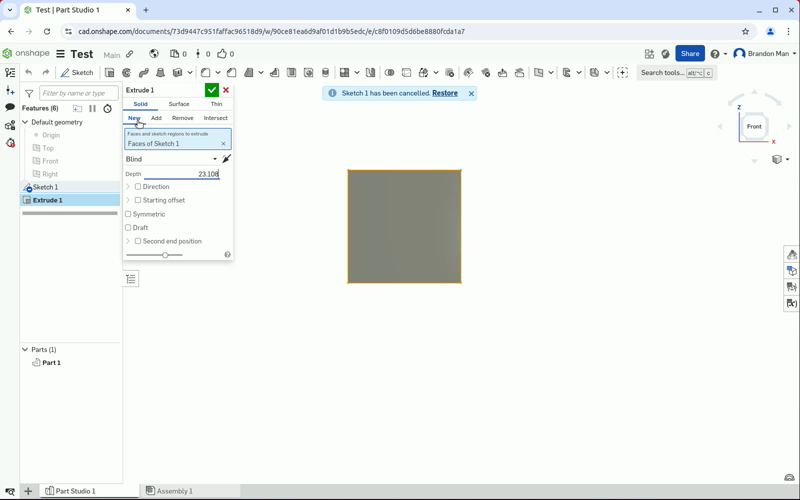
key(enter)
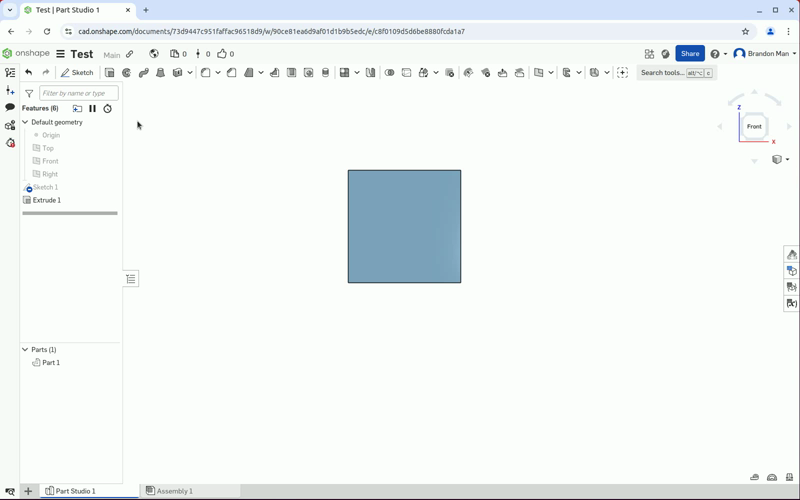
key(shift+h)
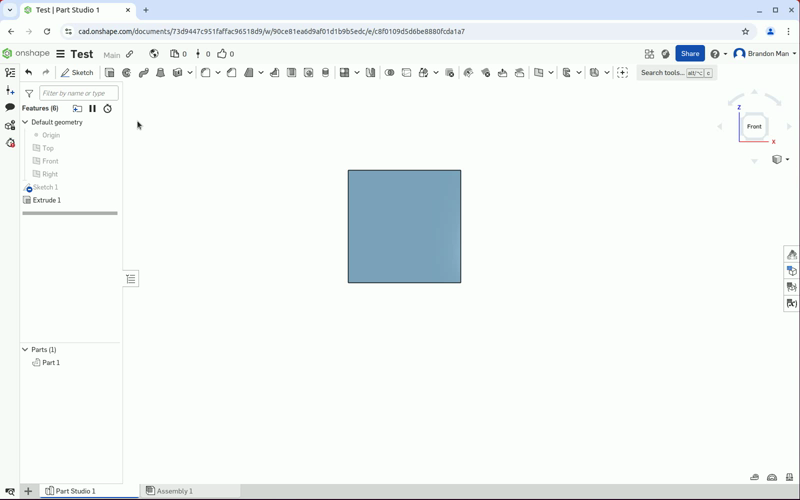
key(shift+h)
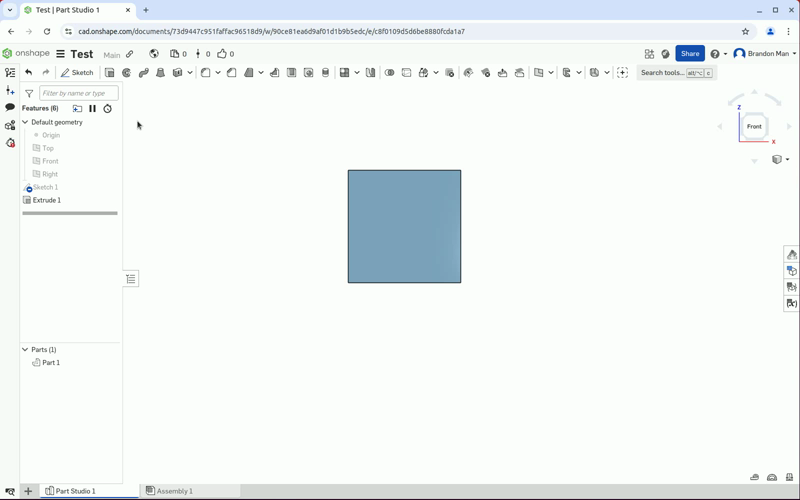
mouse_move(73, 189)
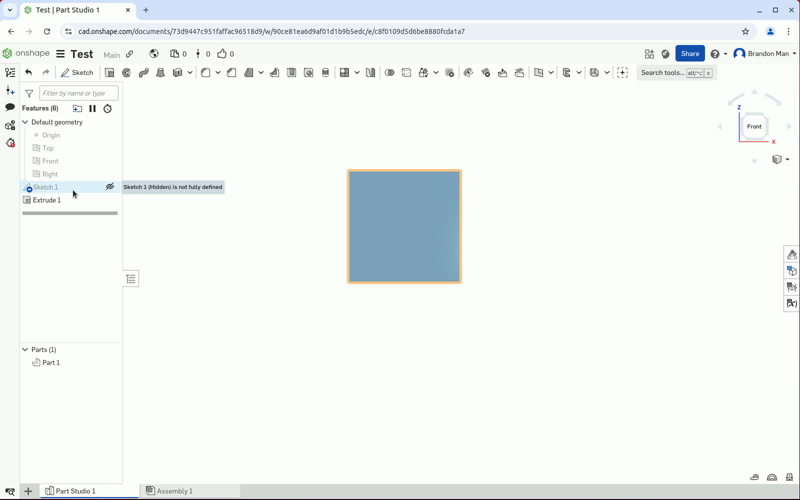
click(73, 189)
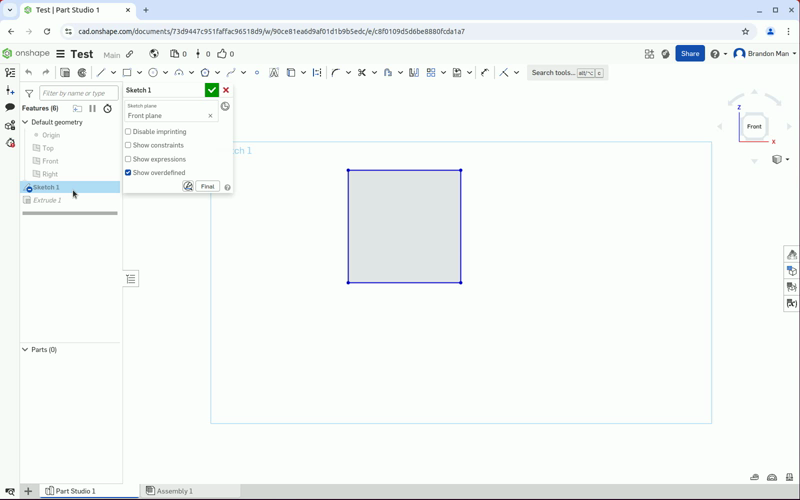
mouse_move(229, 92)
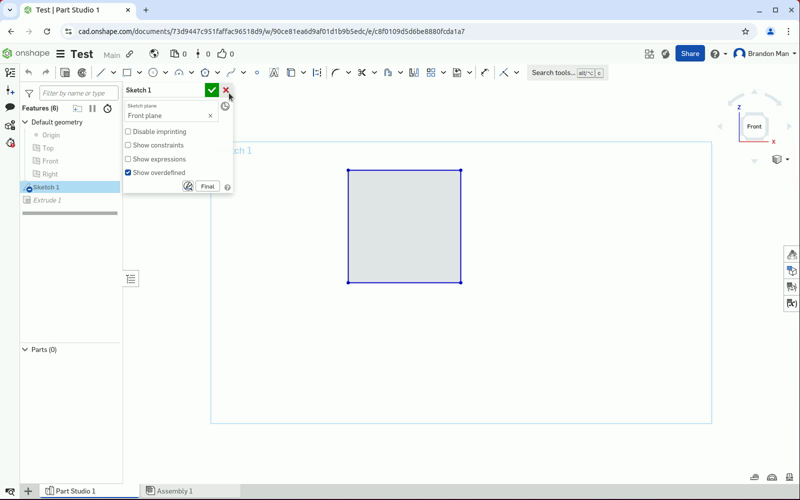
click(229, 92)
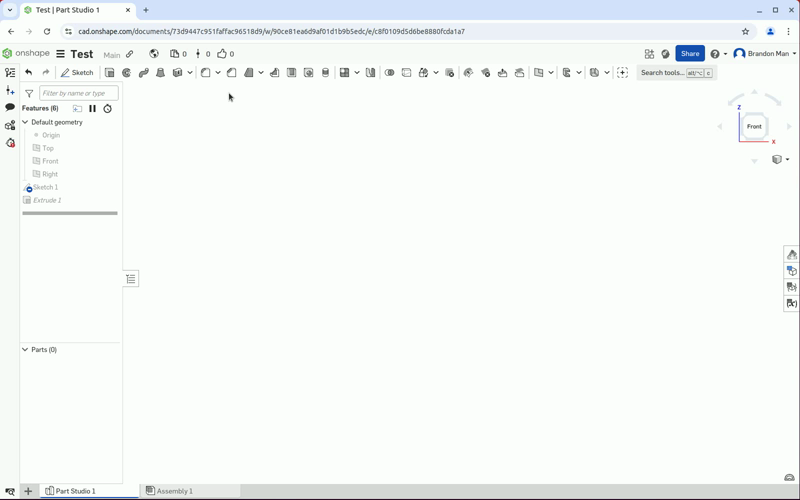
mouse_move(541, 75)
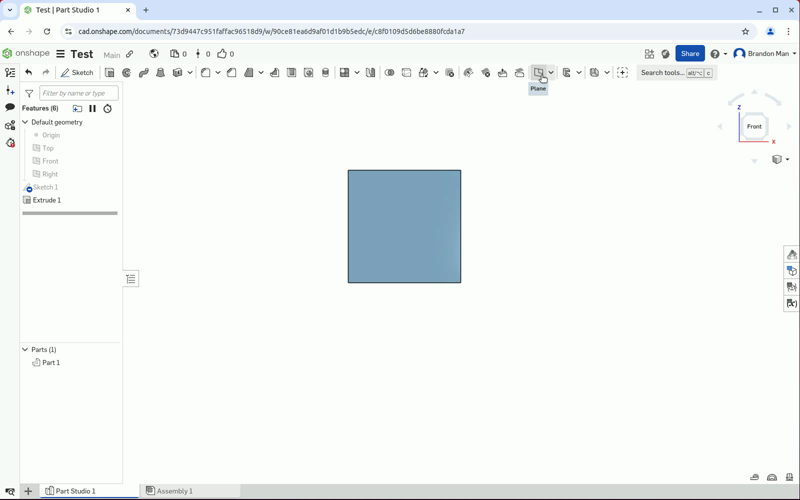
click(541, 75)
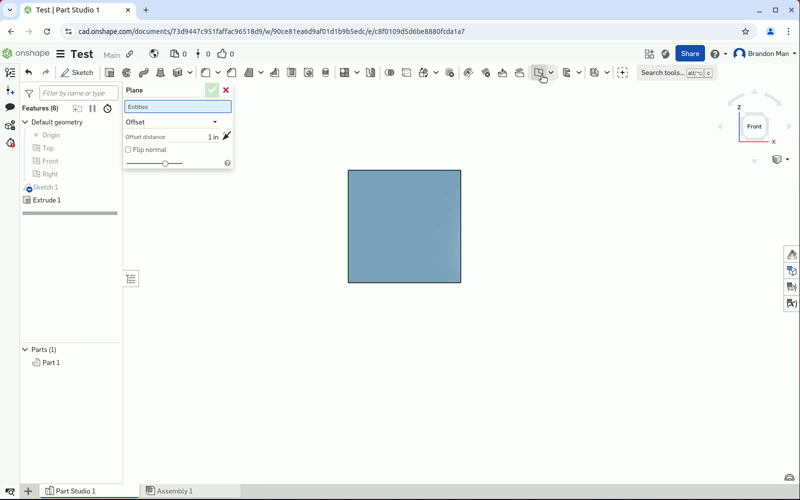
mouse_move(73, 163)
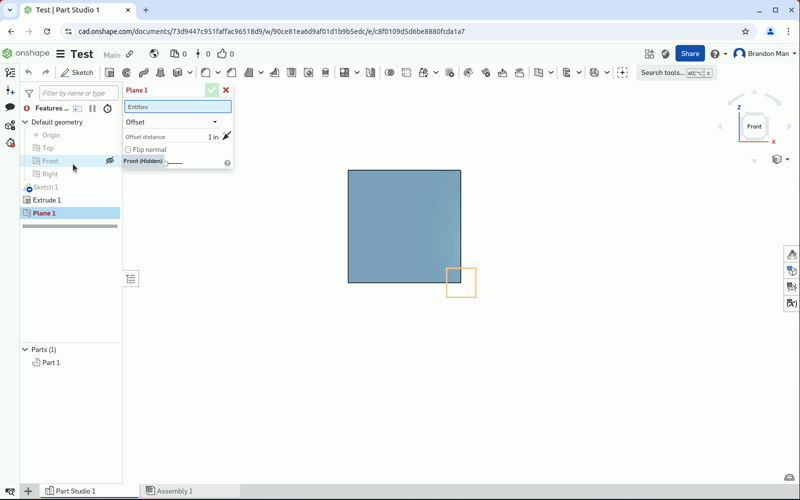
click(73, 163)
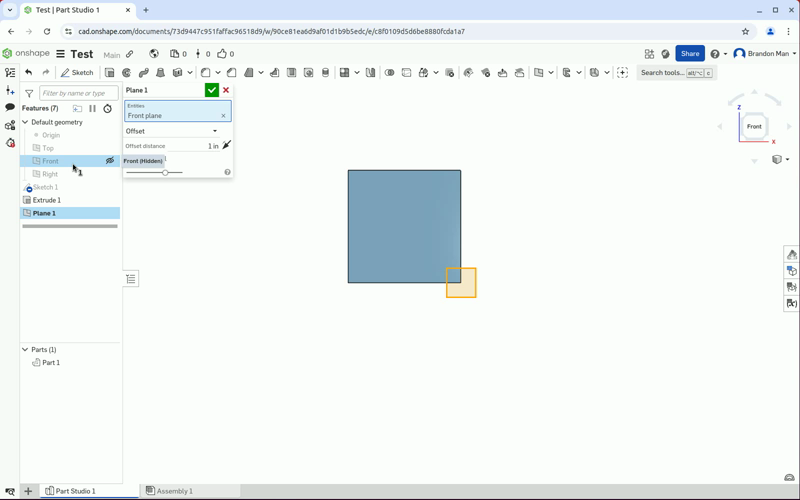
key(tab, 2)
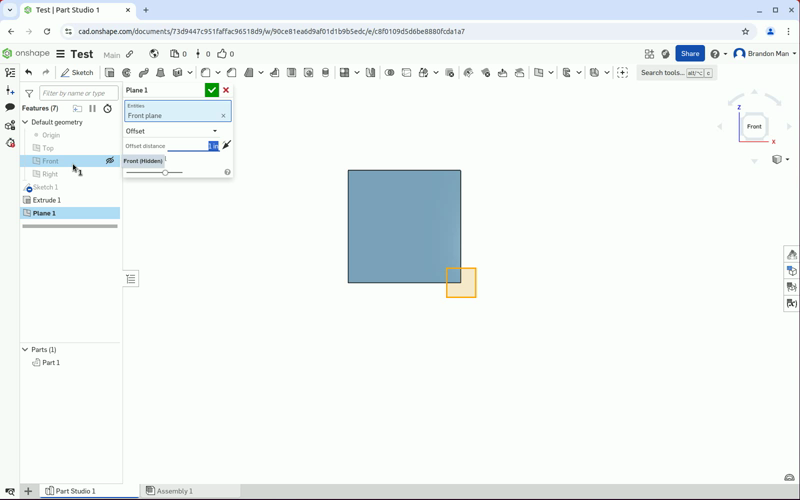
text(23.108)
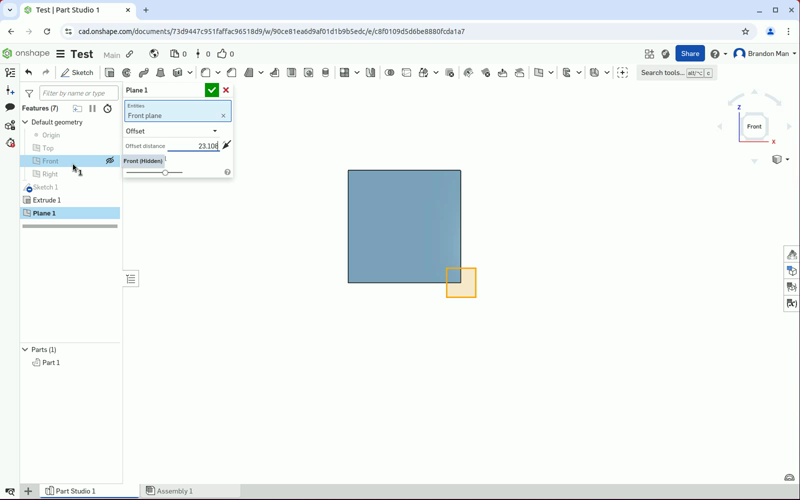
key(enter, 2)
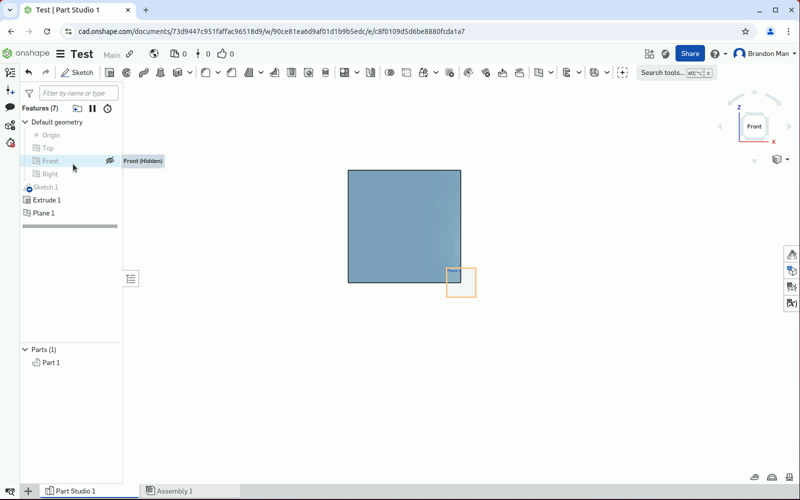
key(shift+s)
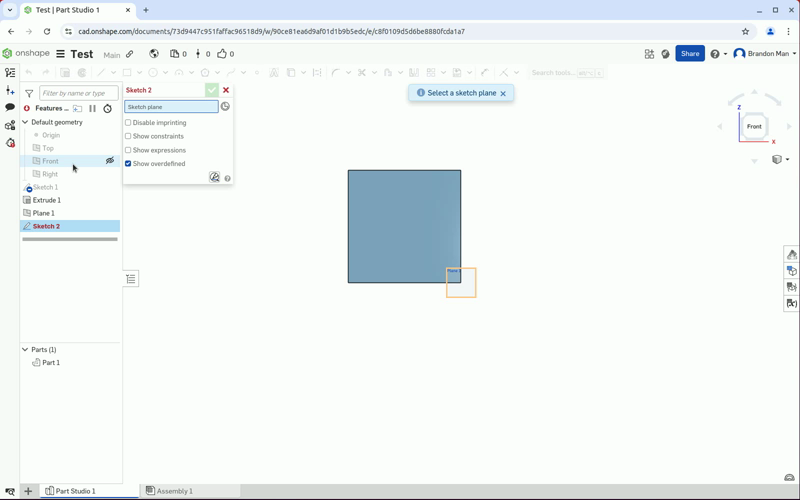
mouse_move(73, 215)
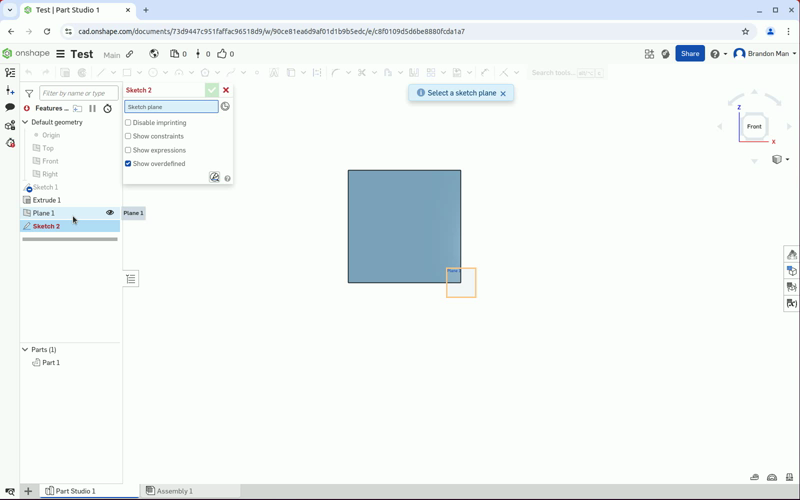
click(73, 215)
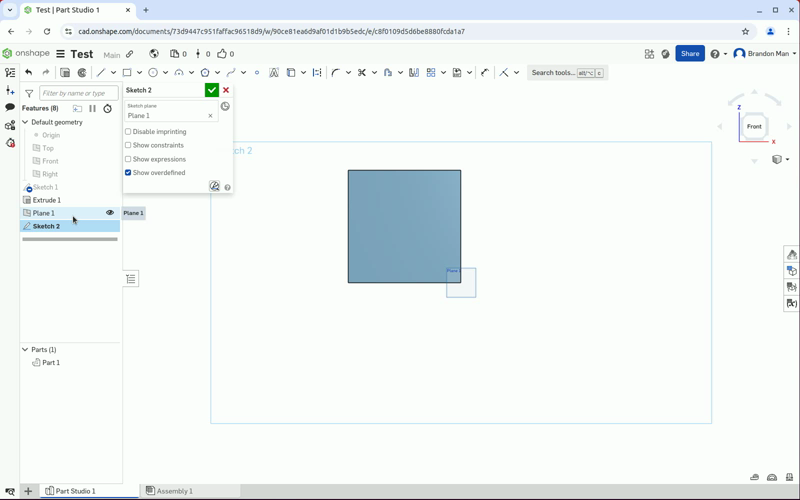
mouse_move(73, 352)
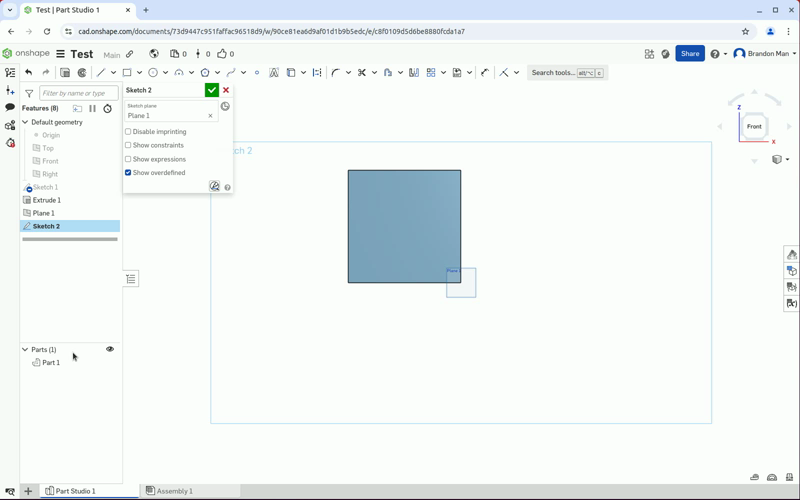
key(y)
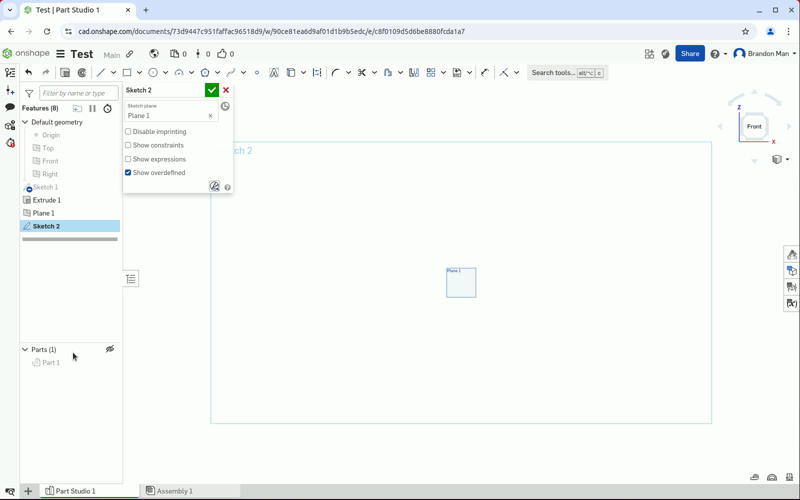
key(l)
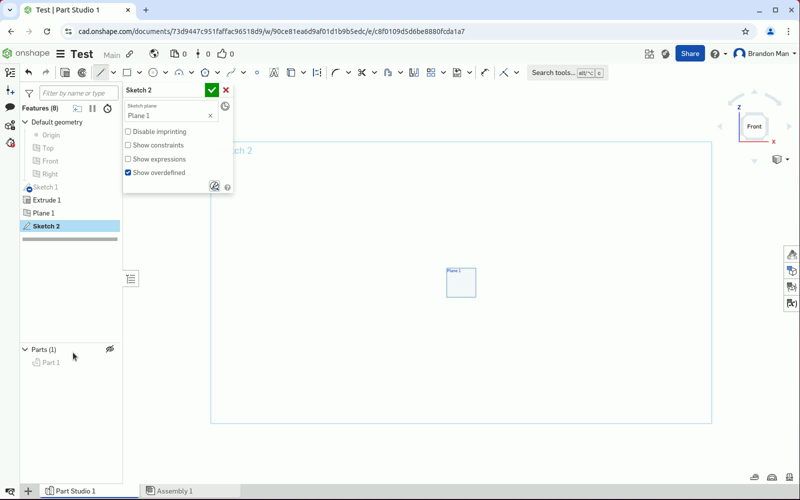
key_down(shift)
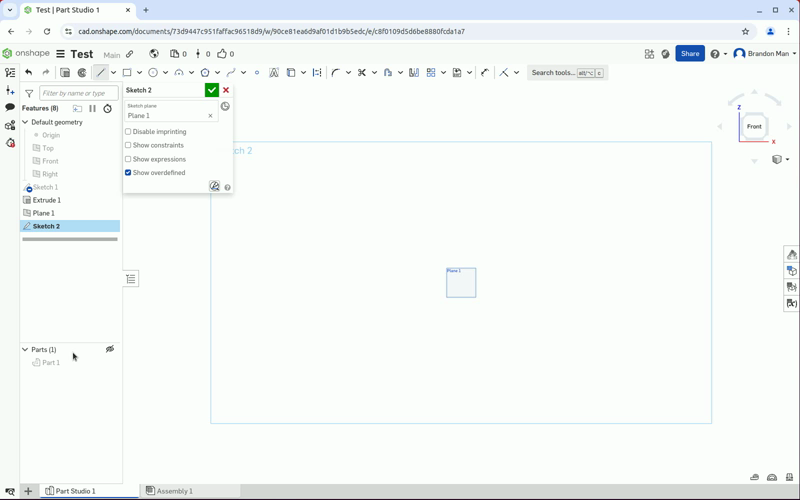
mouse_move(460, 238)
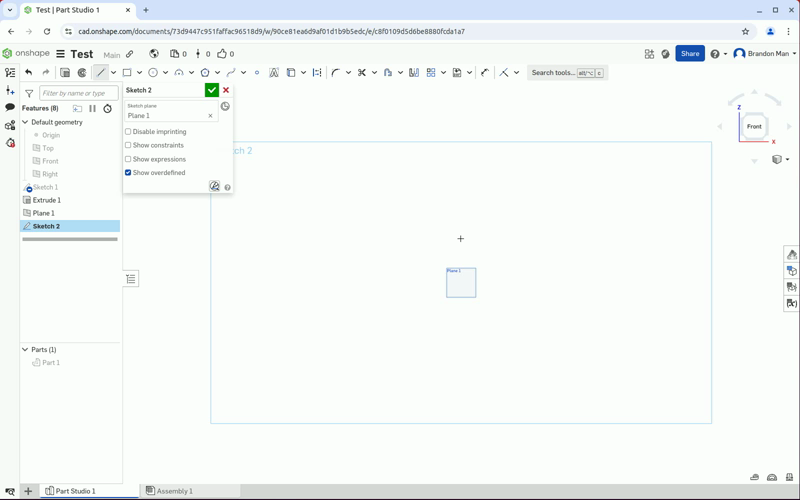
click(460, 238)
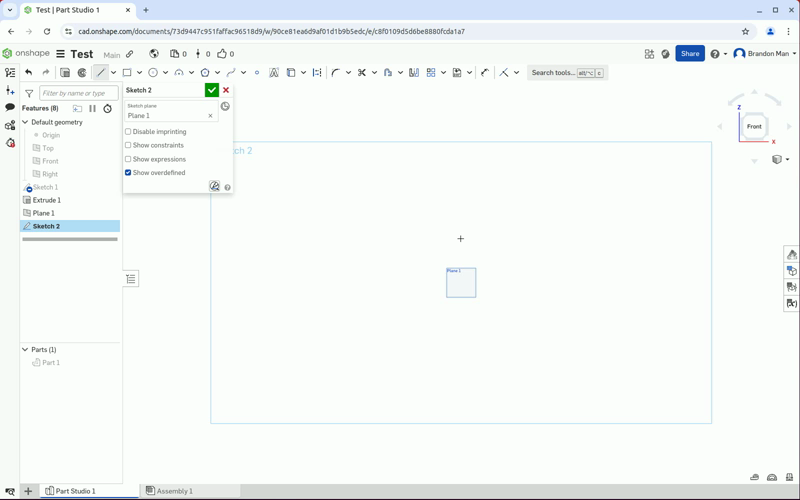
key_up(shift)
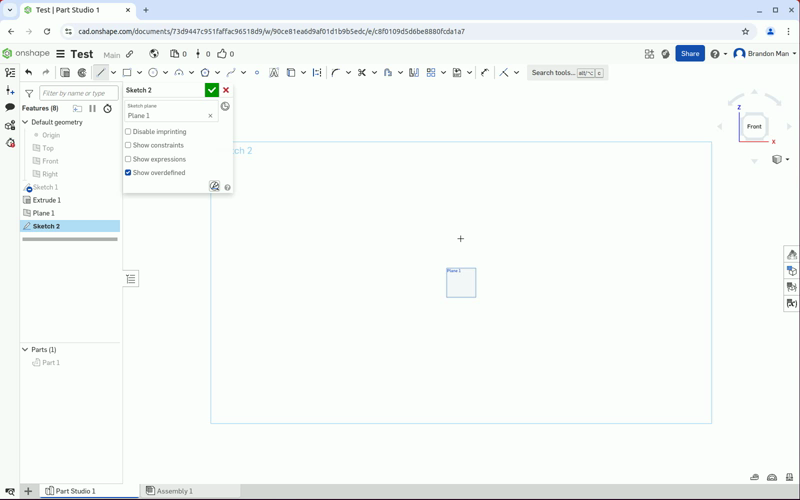
key_down(shift)
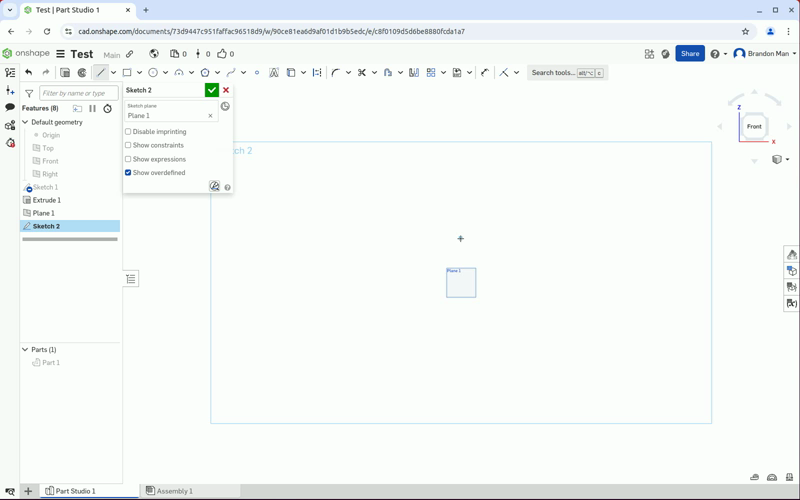
mouse_move(490, 238)
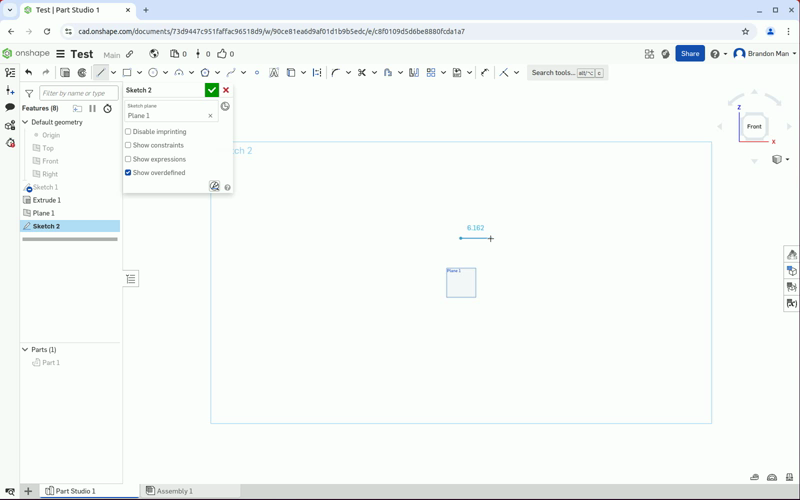
mouse_move(483, 238)
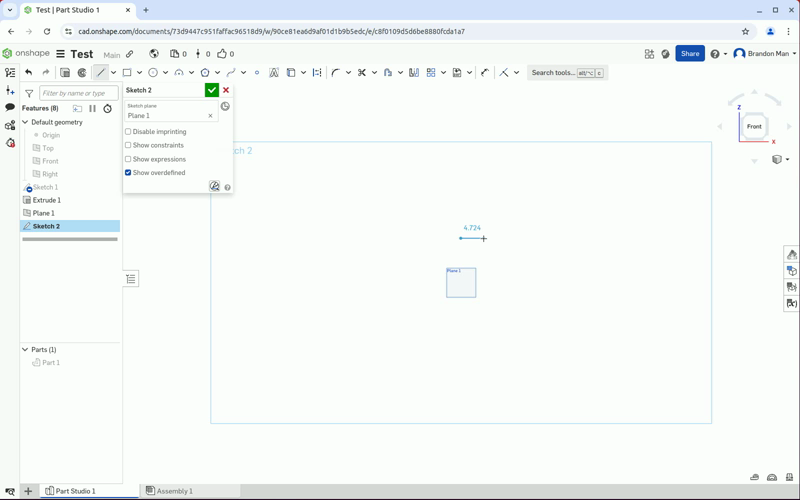
click(483, 238)
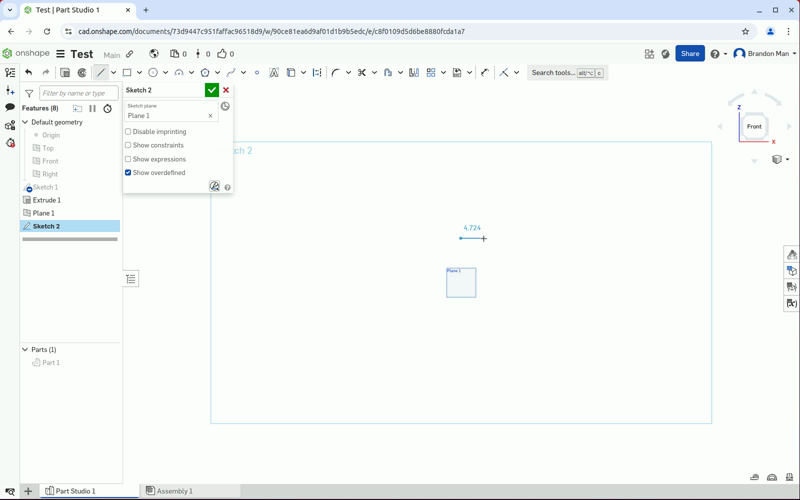
key_up(shift)
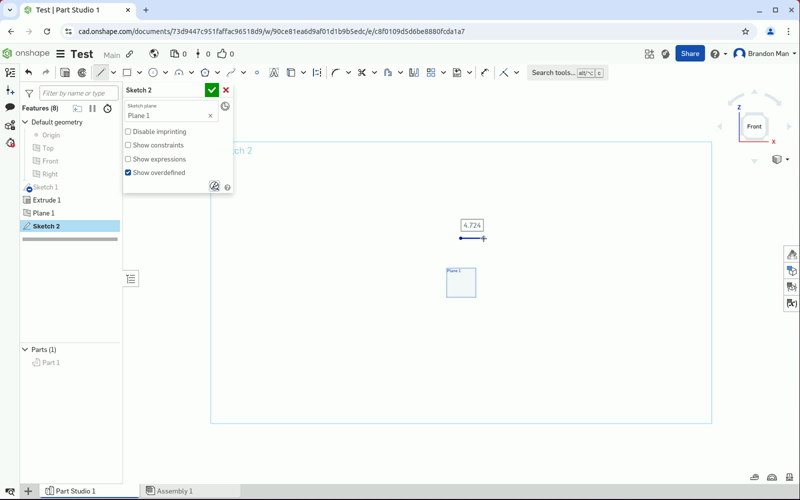
key_down(shift)
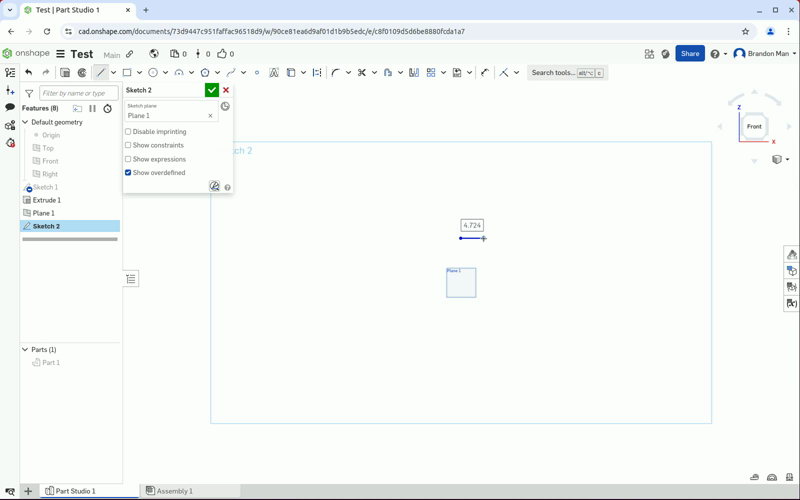
mouse_move(513, 238)
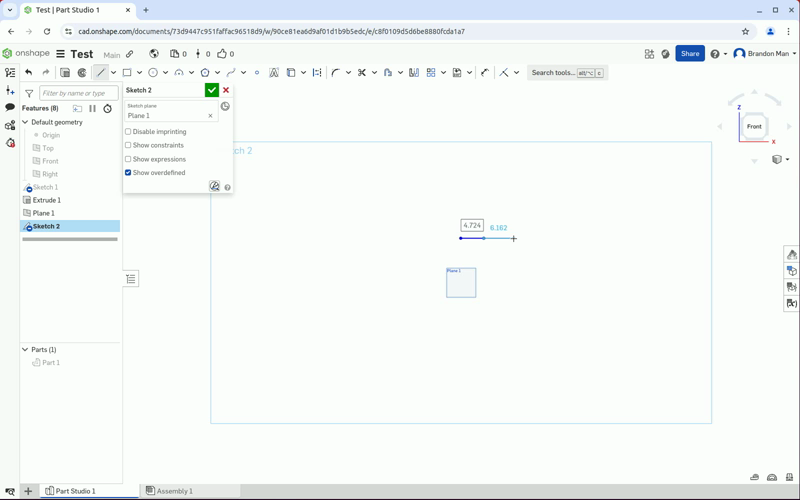
mouse_move(483, 215)
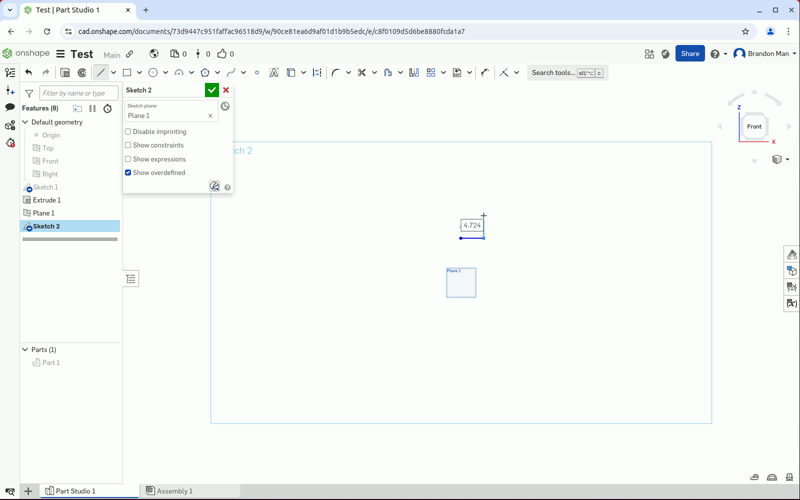
click(483, 215)
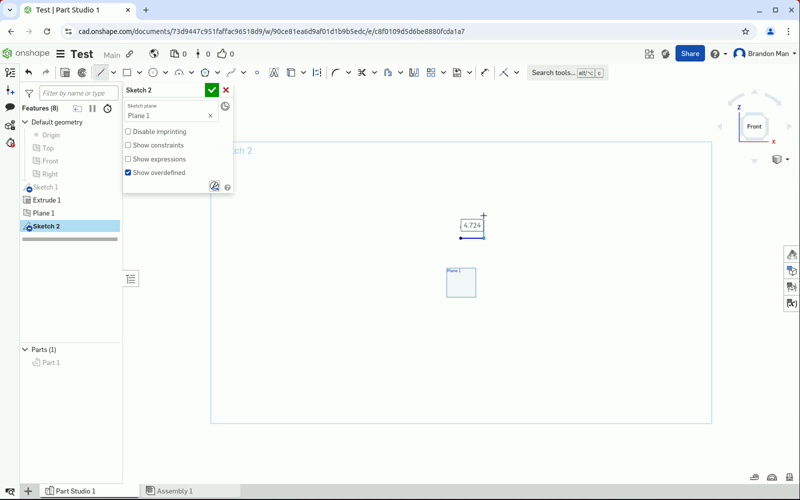
key_up(shift)
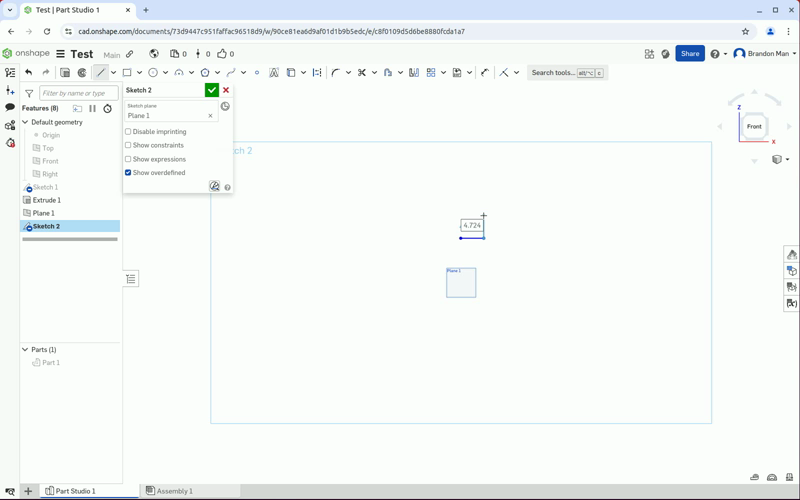
key_down(shift)
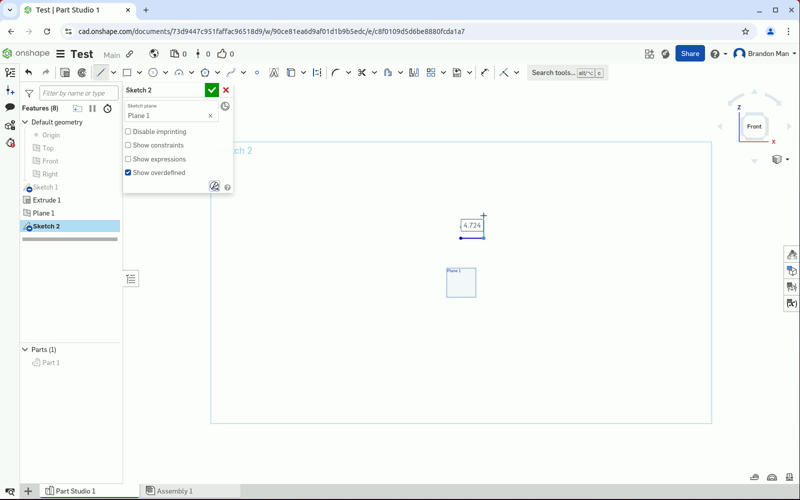
mouse_move(513, 215)
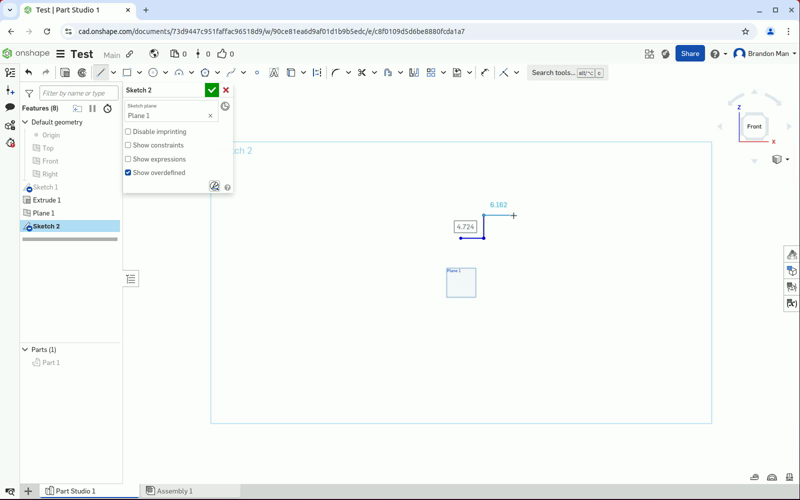
mouse_move(460, 215)
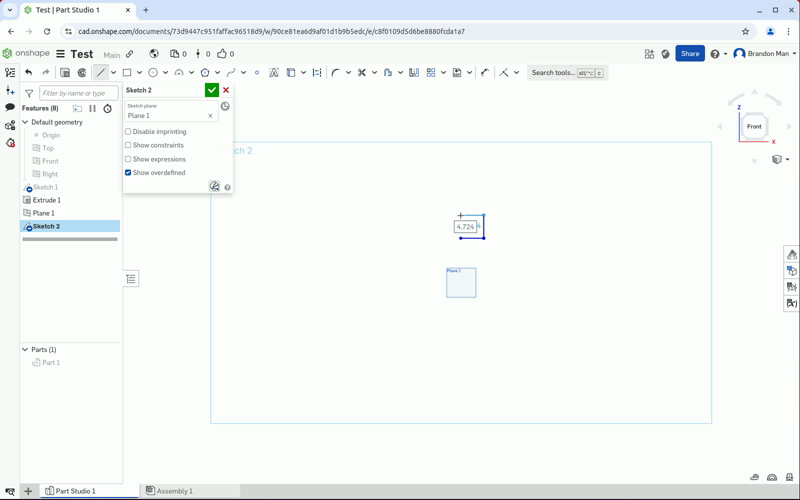
click(460, 215)
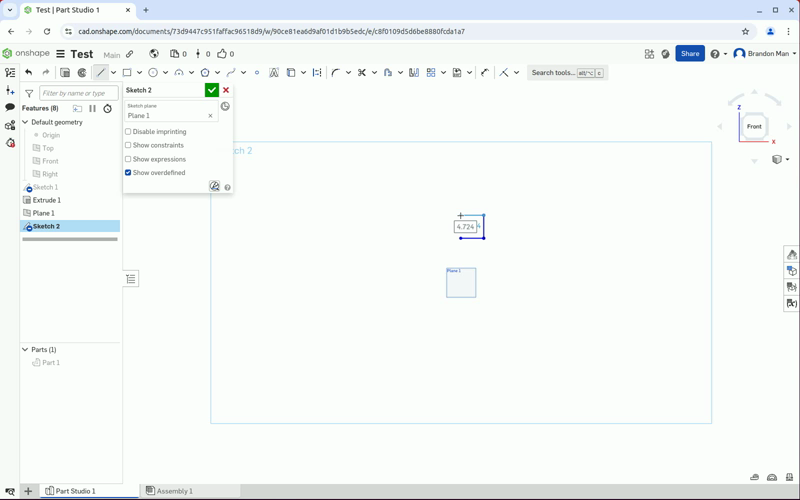
key_up(shift)
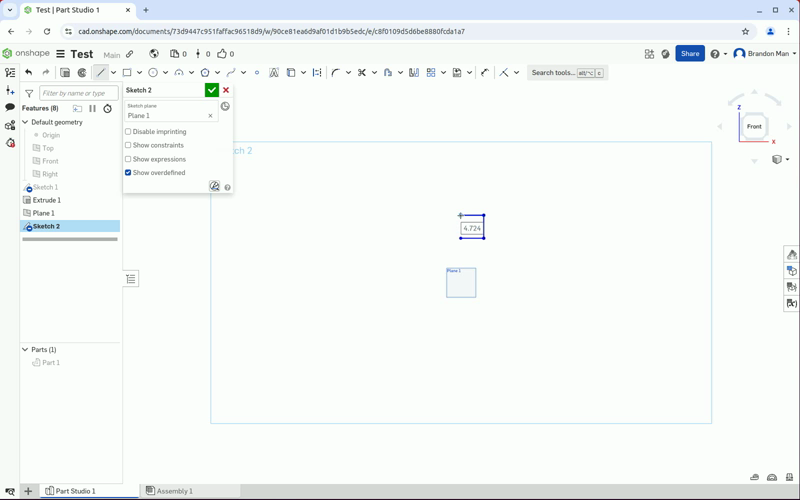
mouse_move(490, 215)
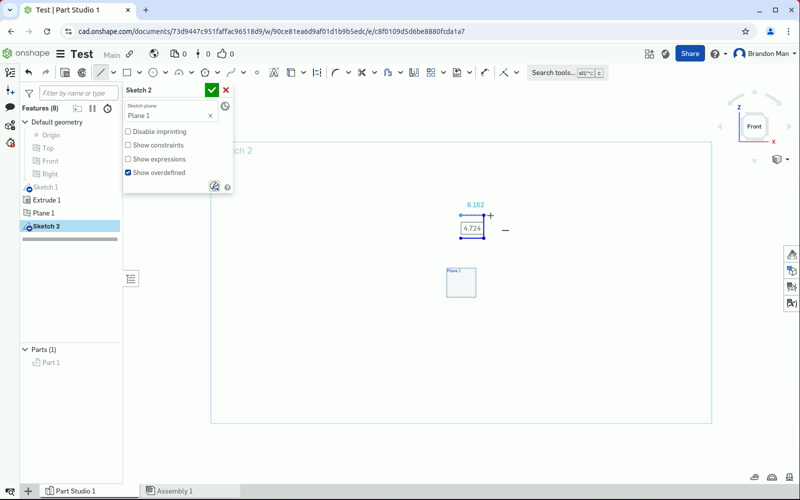
key_down(shift)
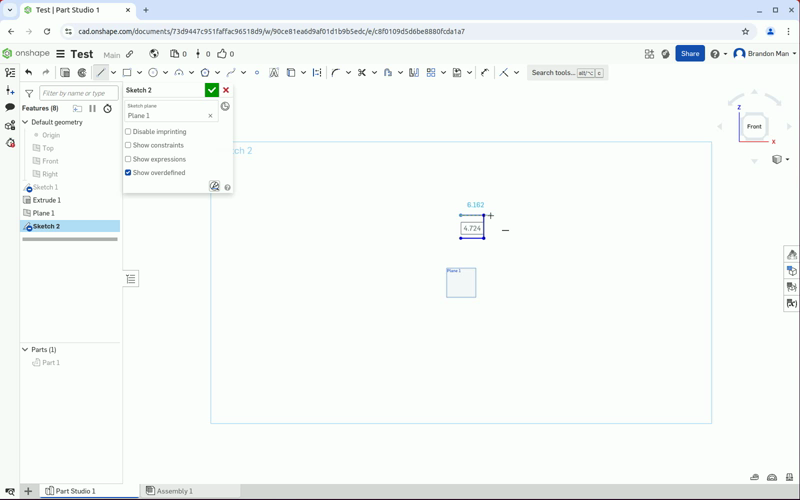
mouse_move(460, 238)
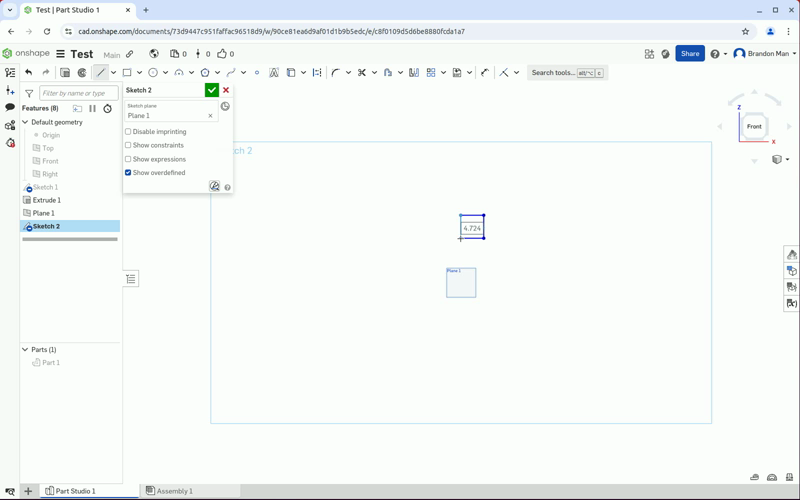
key_up(shift)
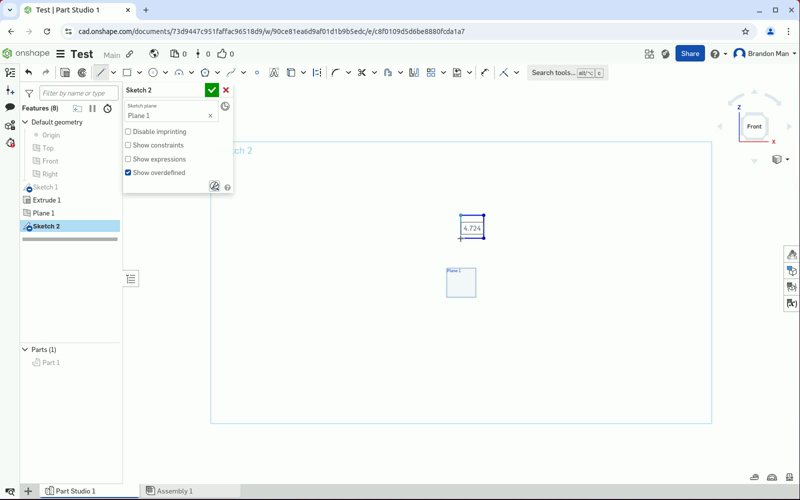
click(460, 238)
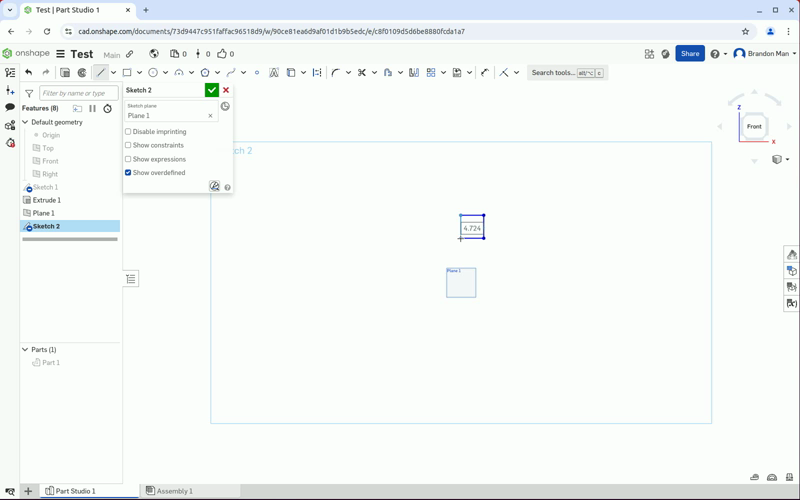
key(esc)
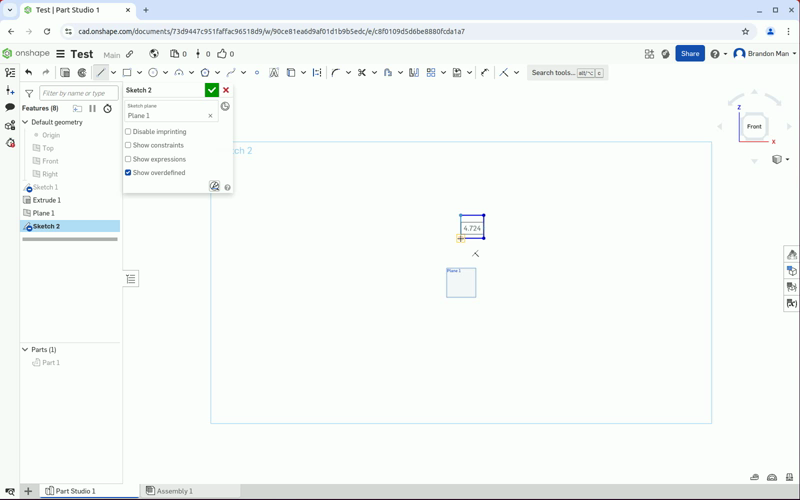
mouse_move(482, 237)
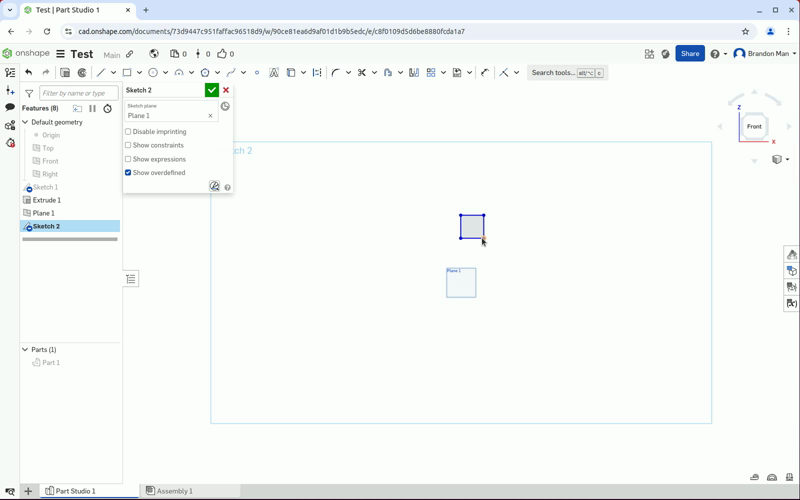
scroll(6)
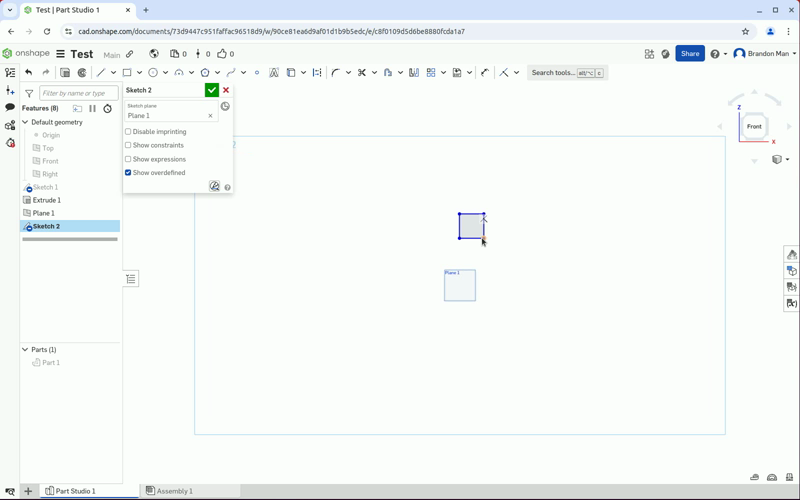
scroll(6)
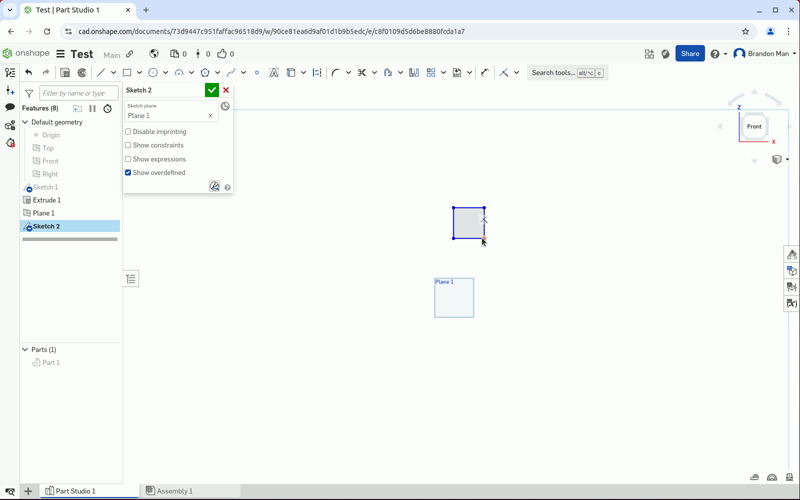
scroll(6)
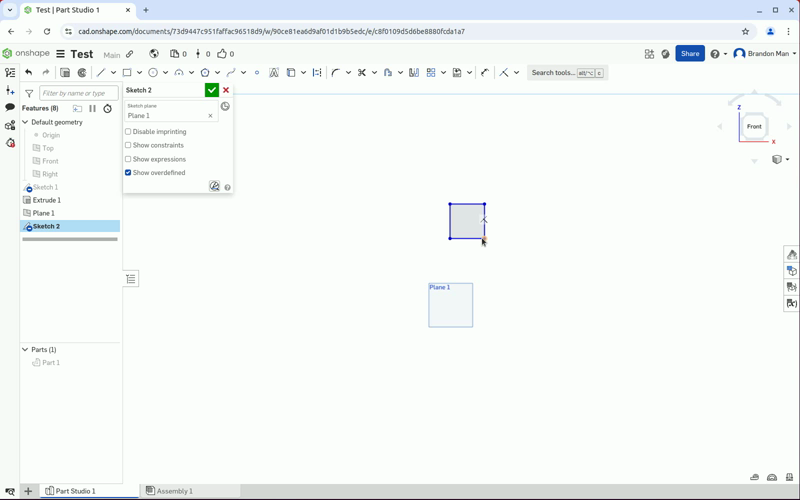
scroll(6)
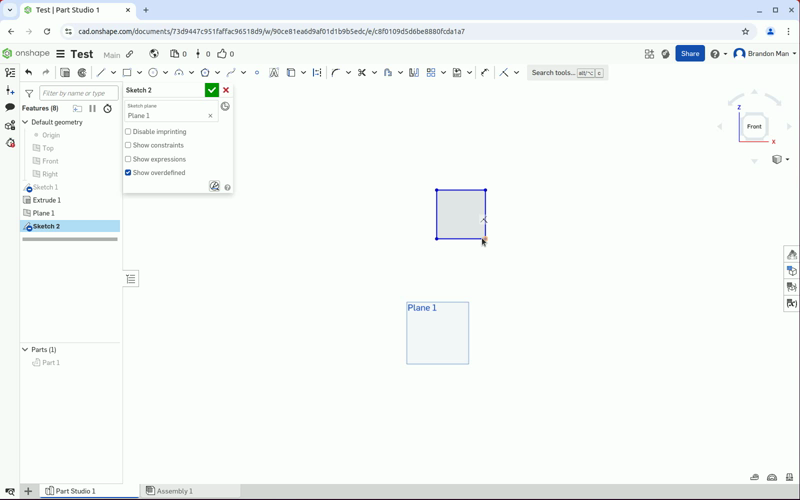
scroll(6)
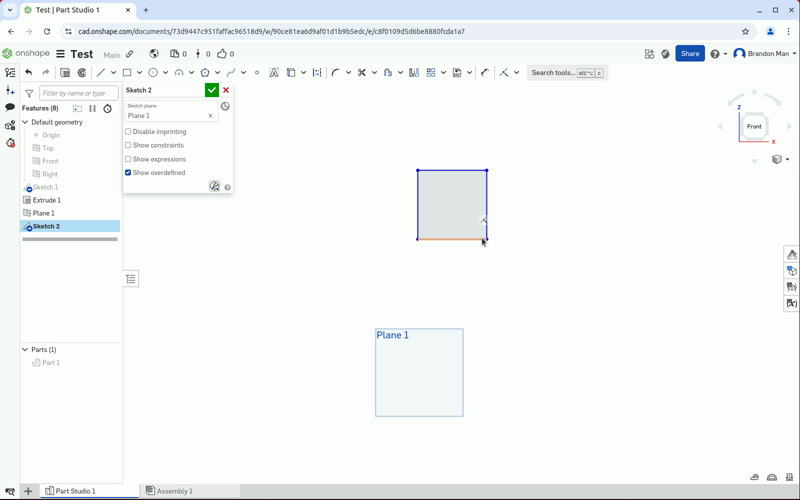
scroll(6)
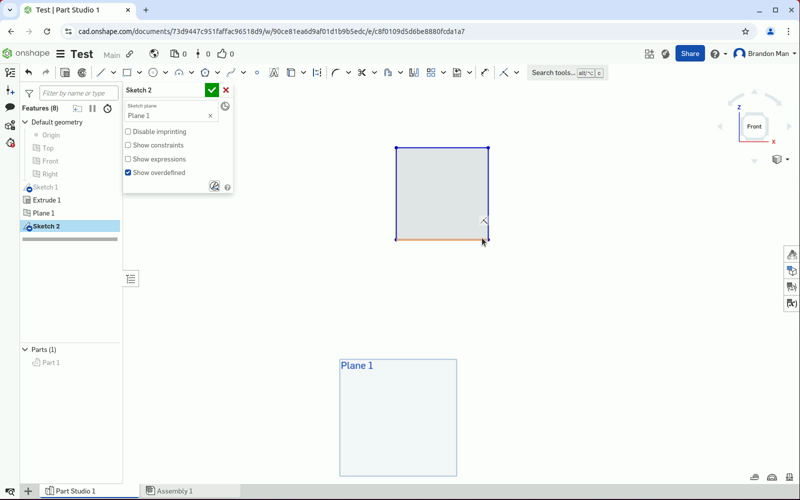
scroll(6)
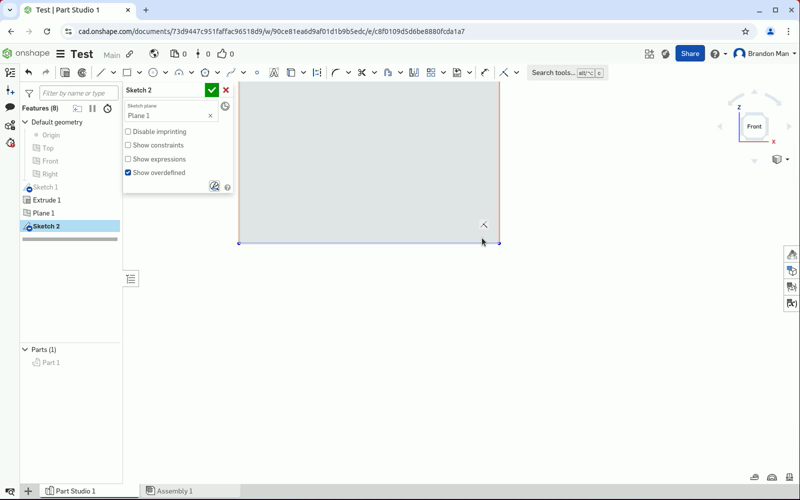
click(482, 237)
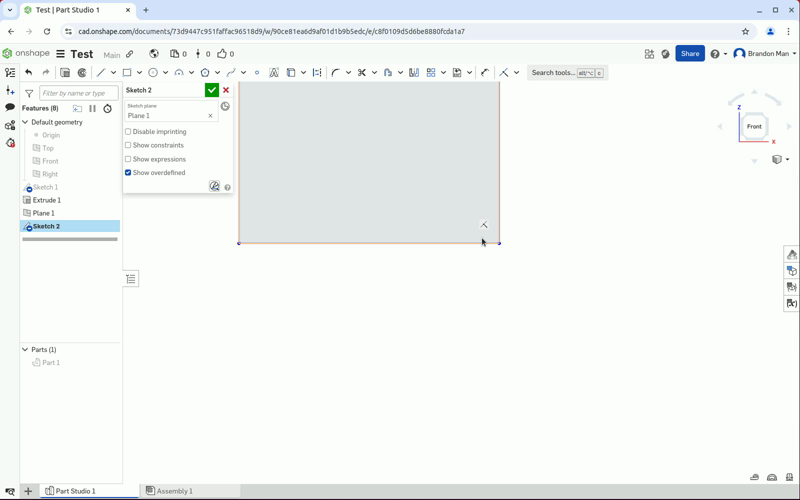
scroll(-6)
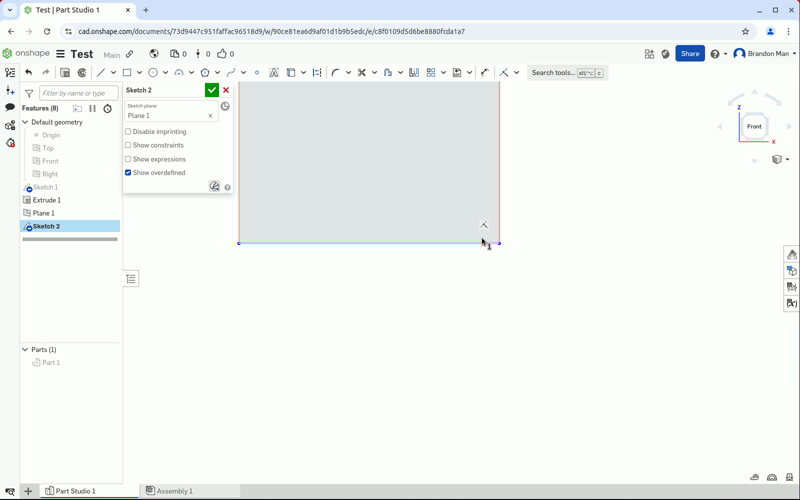
scroll(-6)
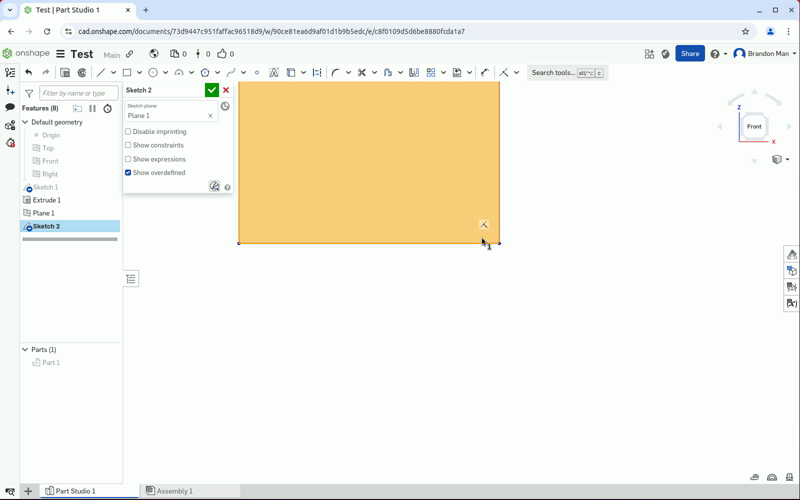
scroll(-6)
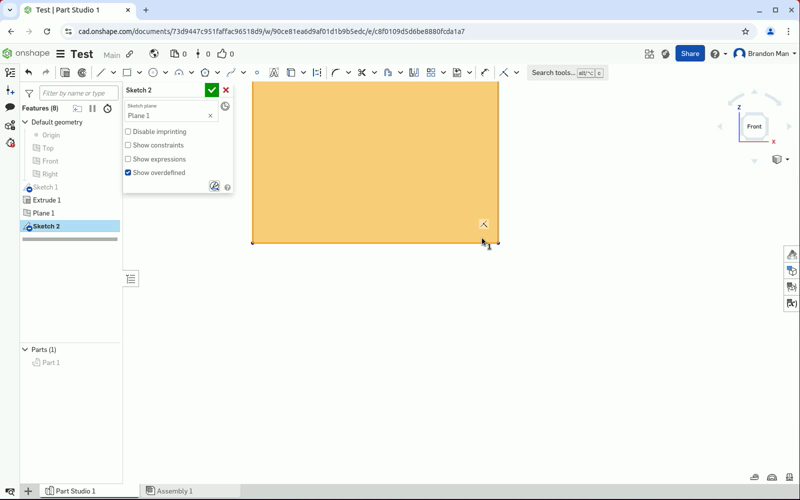
scroll(-6)
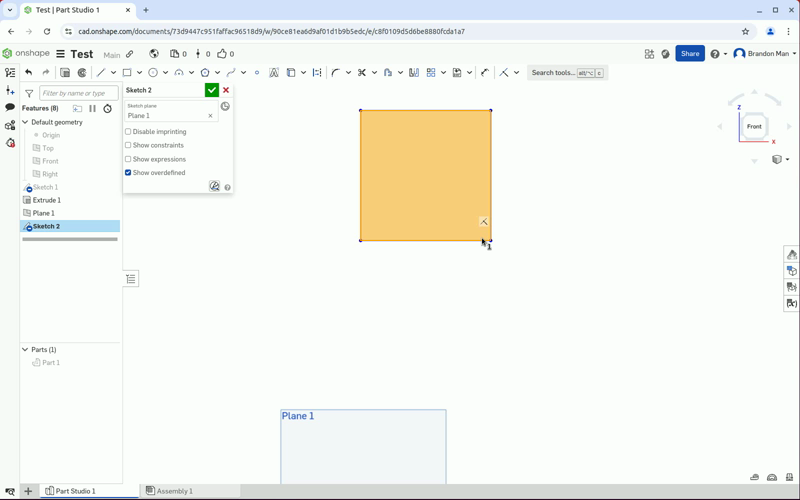
scroll(-6)
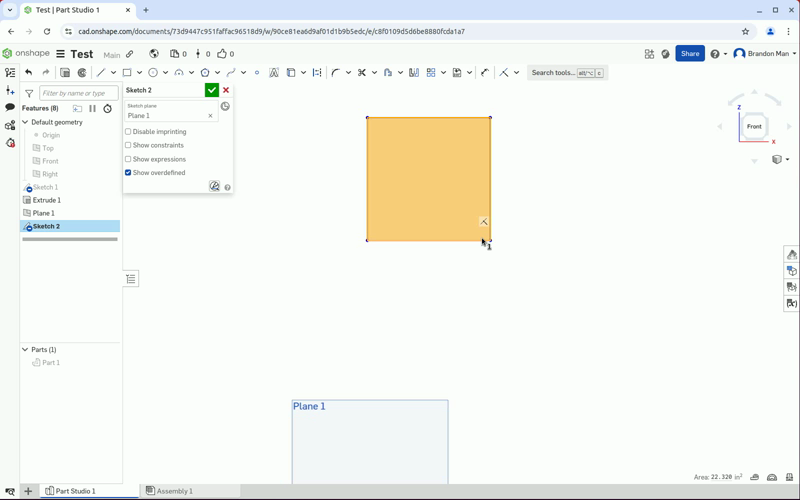
scroll(-6)
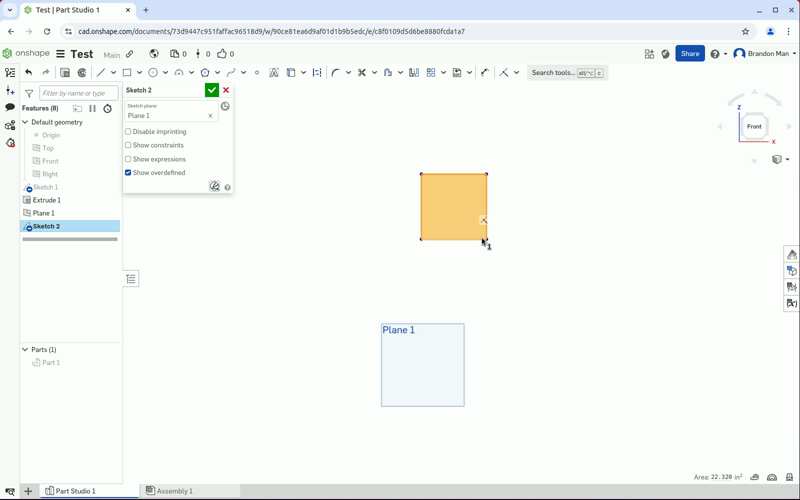
scroll(-6)
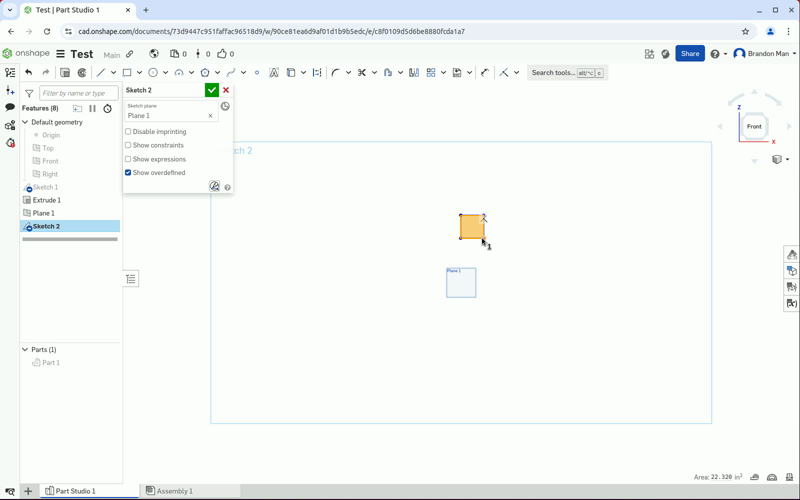
mouse_move(73, 352)
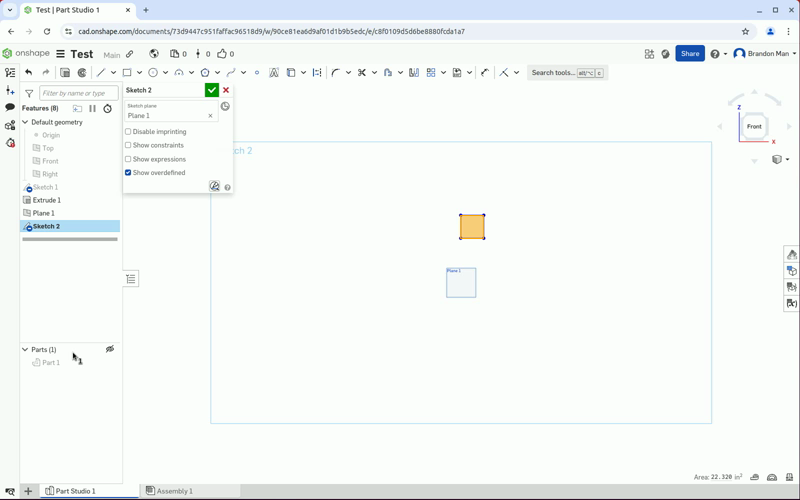
key(shift+y)
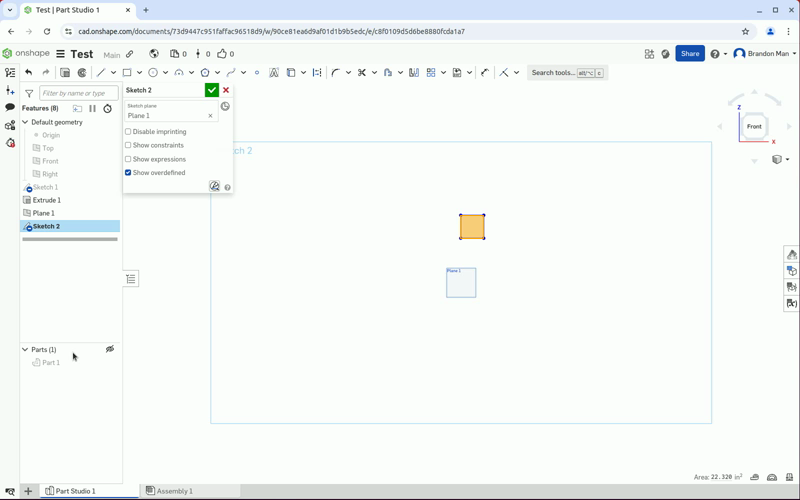
key(shift+e)
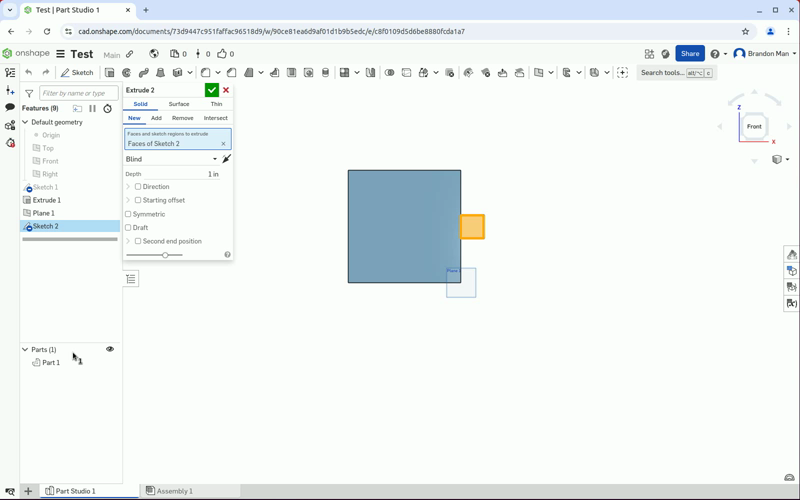
mouse_move(143, 106)
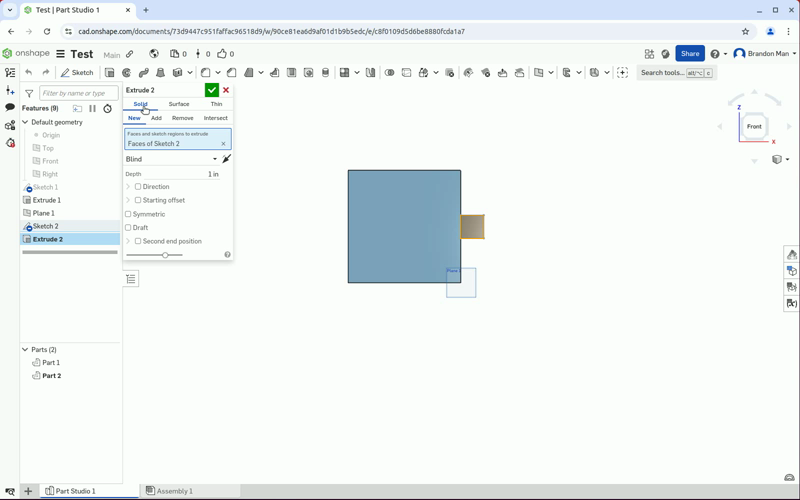
click(143, 106)
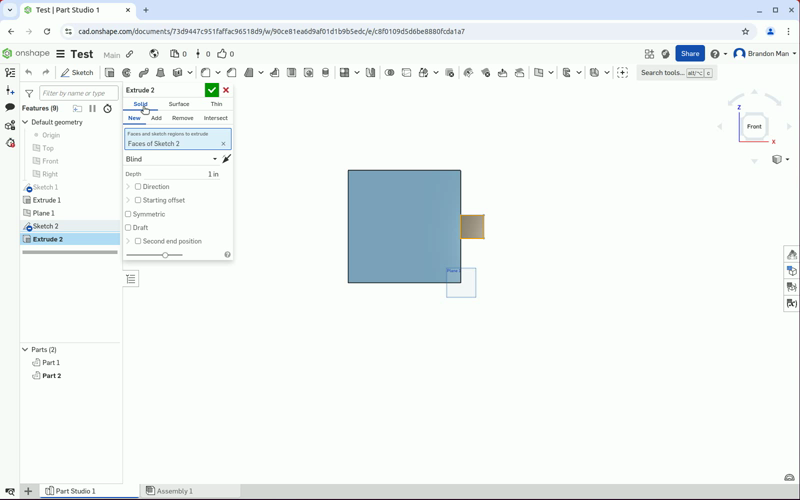
mouse_move(137, 120)
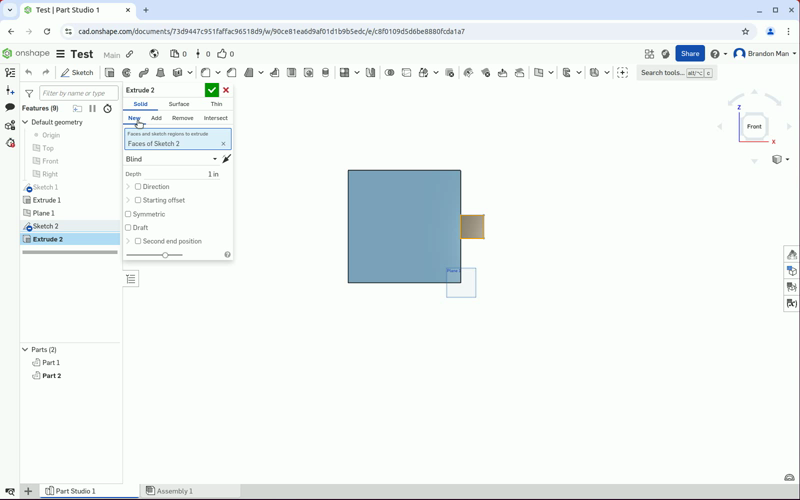
click(137, 120)
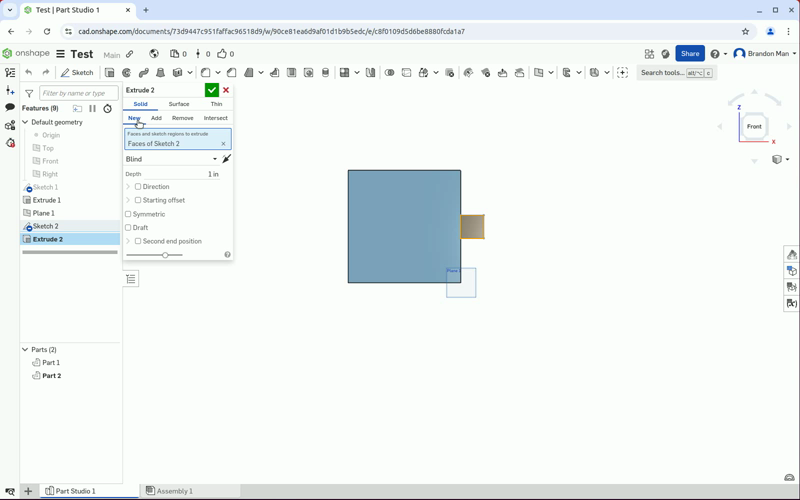
key(tab, 4)
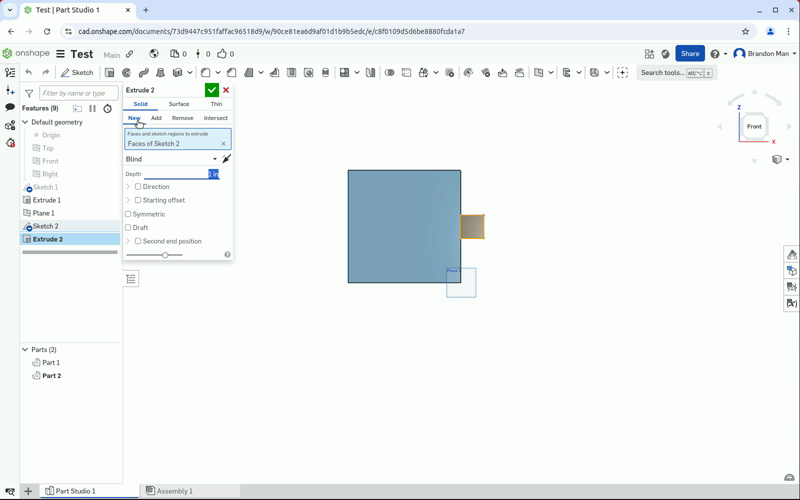
text(-4.574)
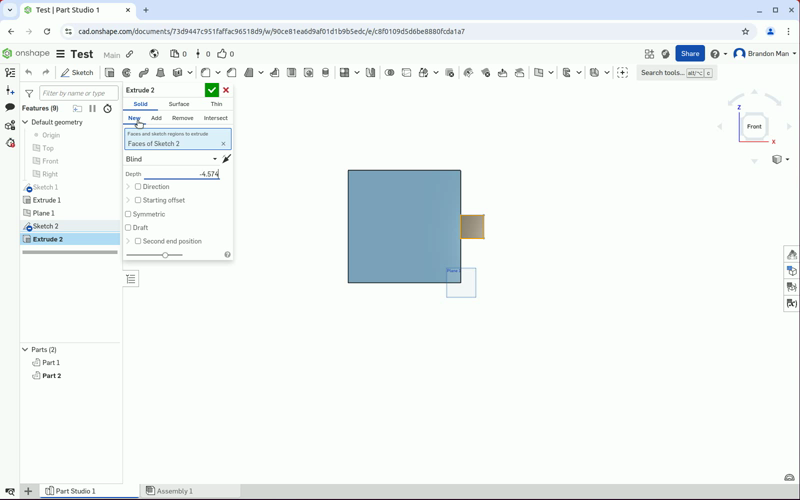
key(enter)
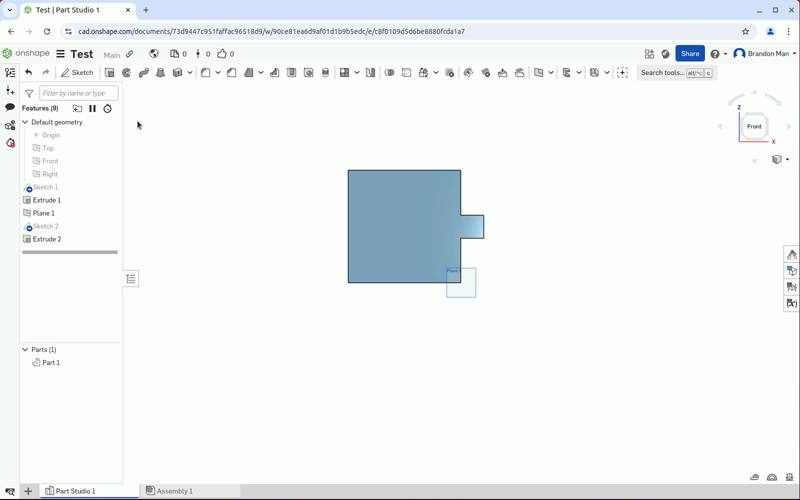
key(shift+h)
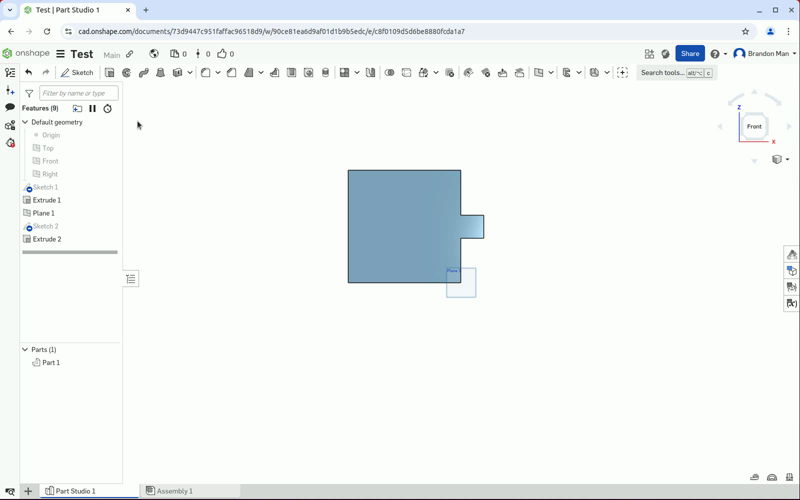
key(shift+h)
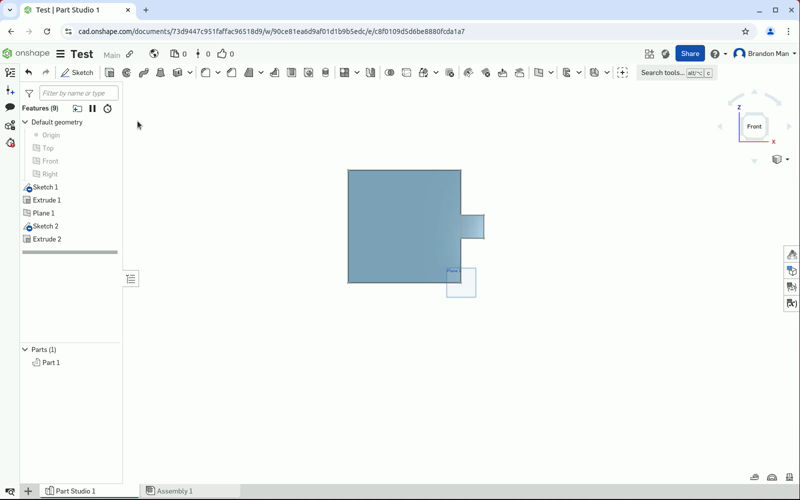
key(shift+7)
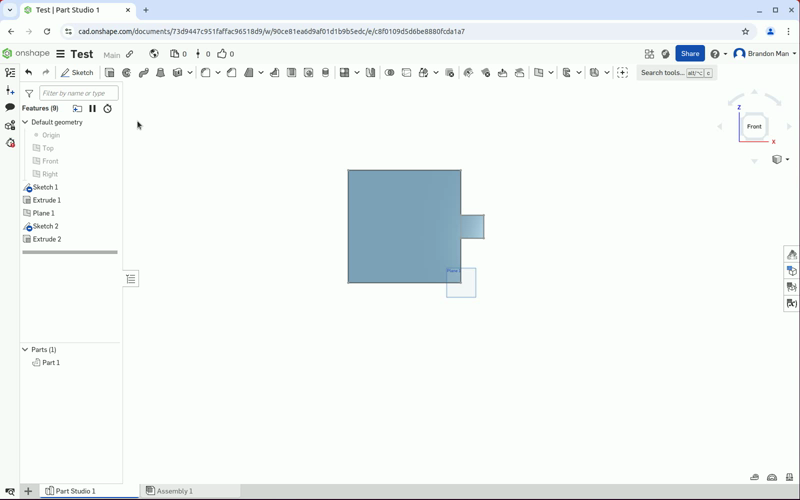
key(left, 2)
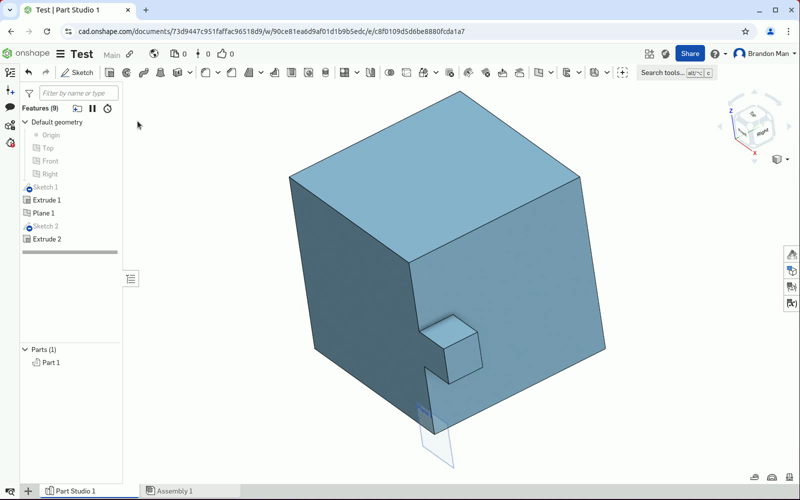
key(down, 2)
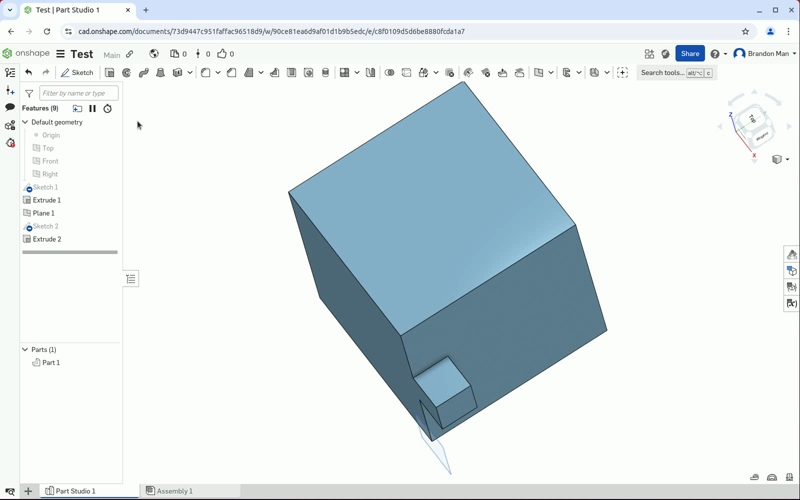
key(up, 2)
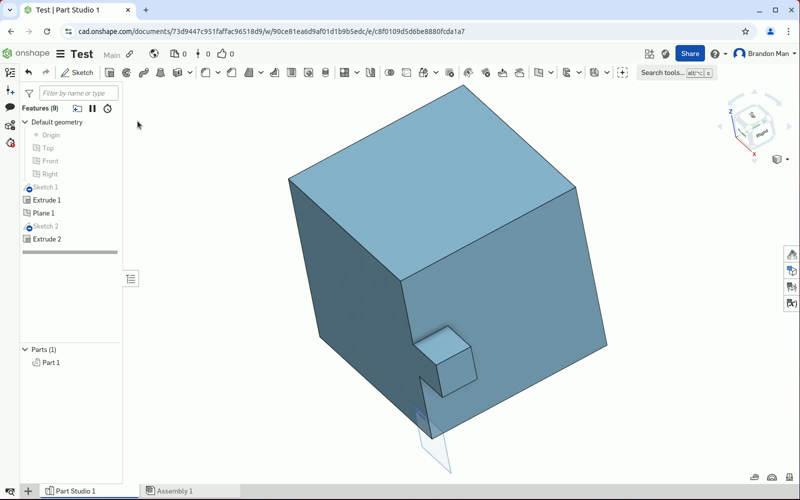
key(right, 2)
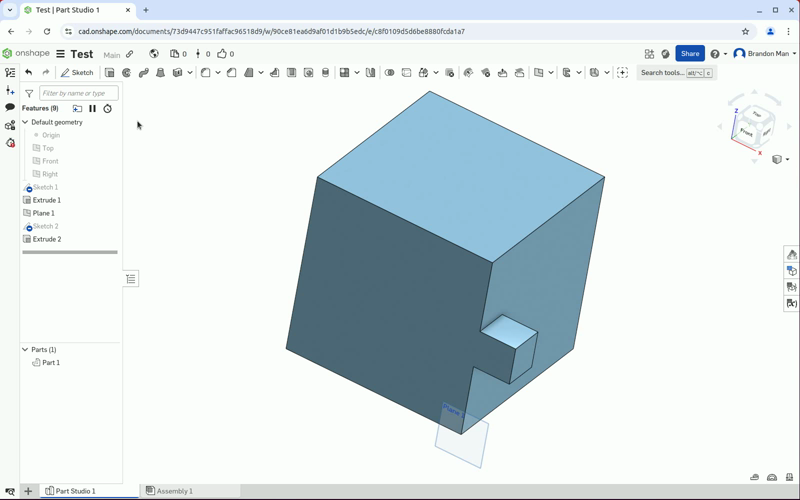
mouse_move(73, 189)
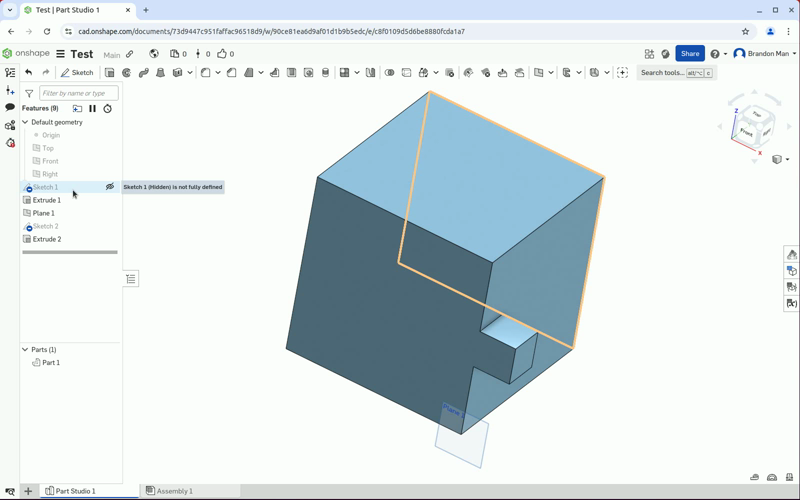
click(73, 189)